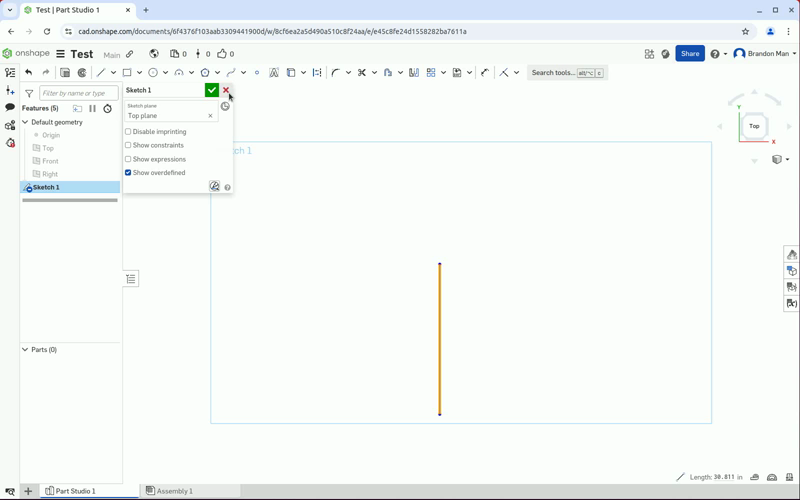
key(shift+h)
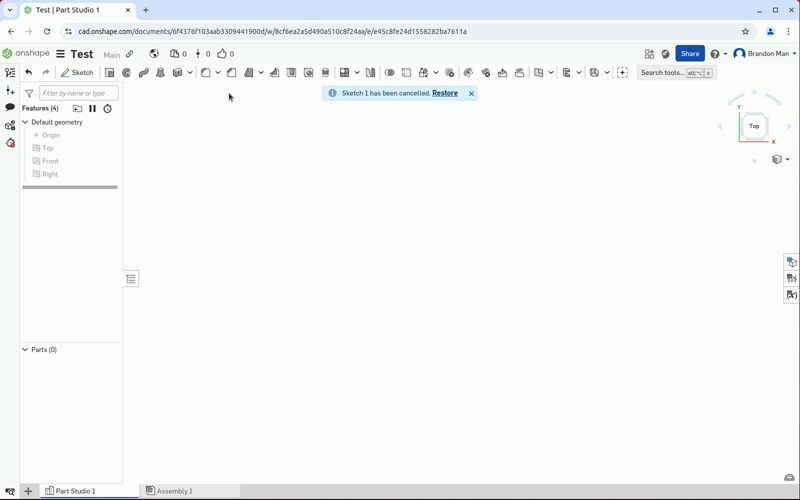
mouse_move(73, 352)
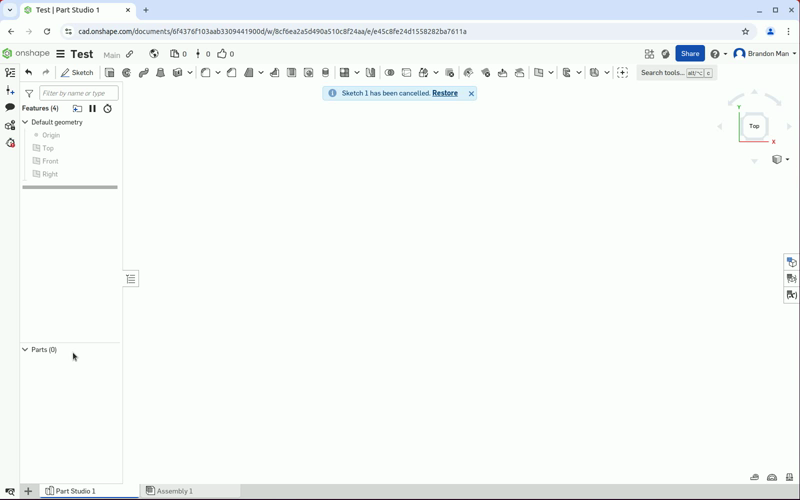
key(y)
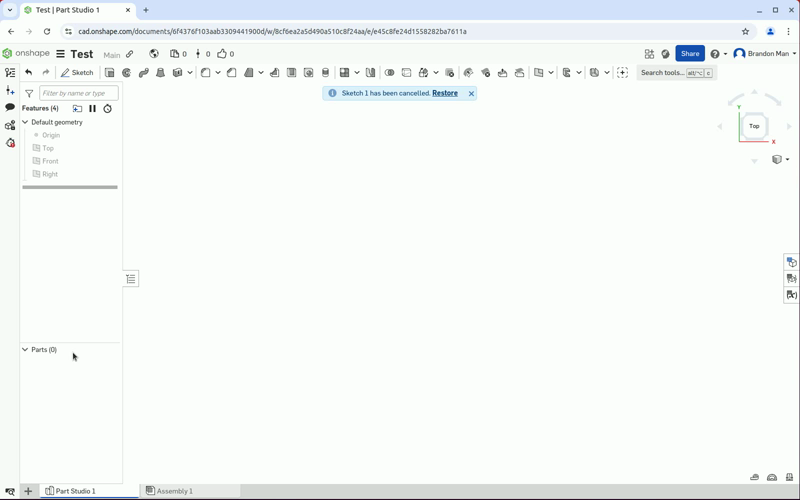
key(shift+p)
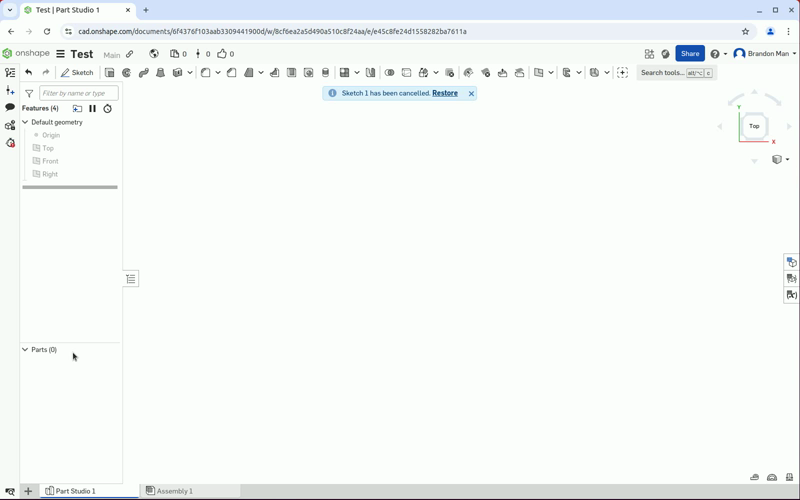
key(space)
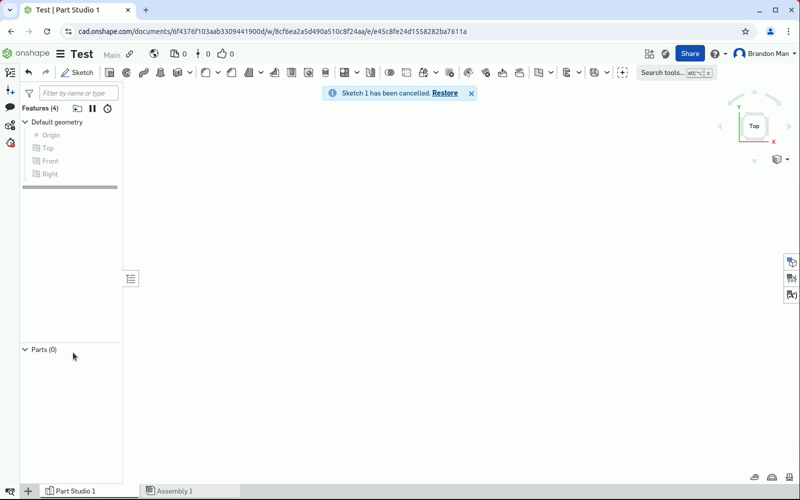
key_down(shift)
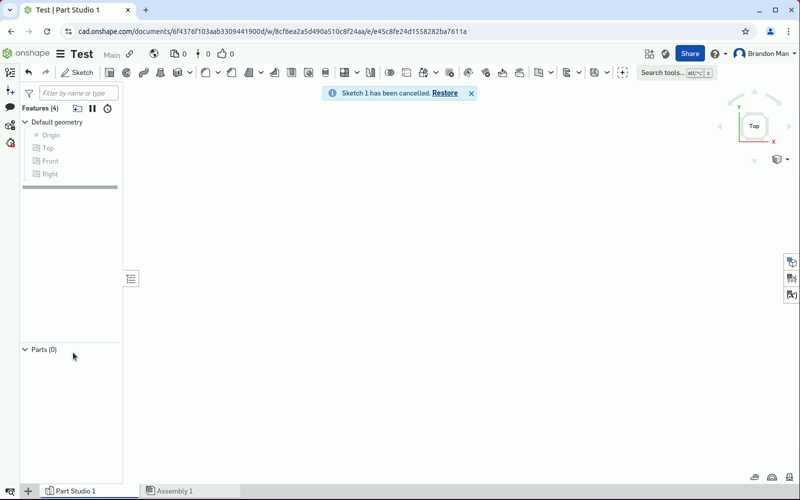
key(up)
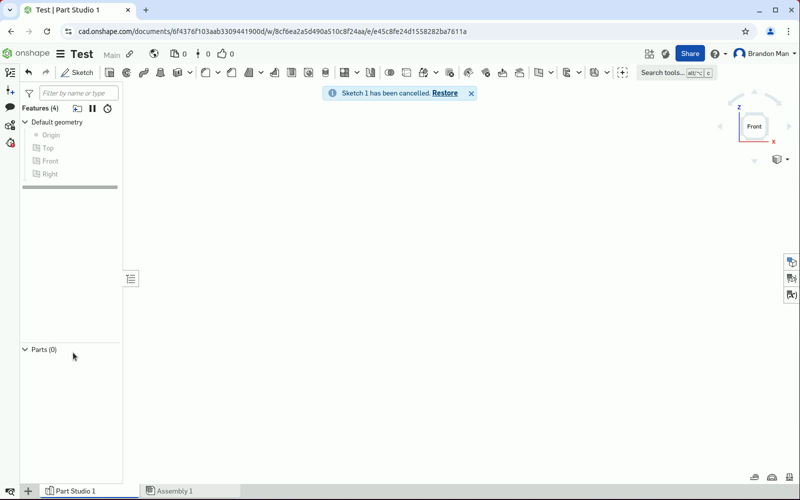
key_up(shift)
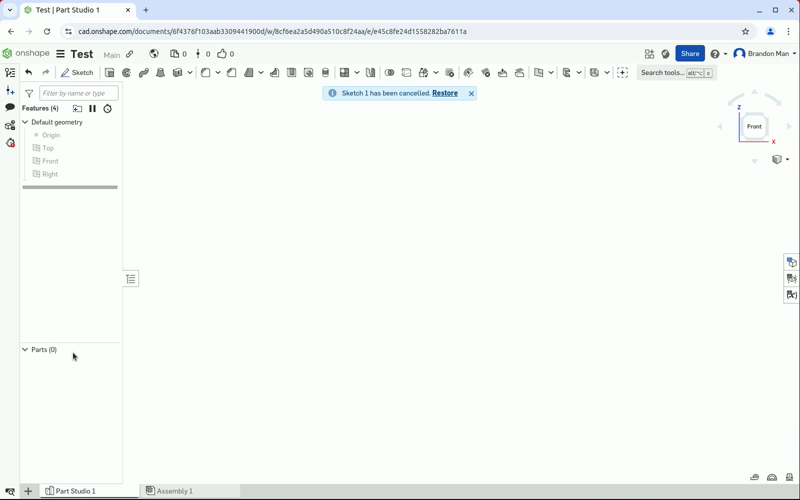
mouse_move(73, 352)
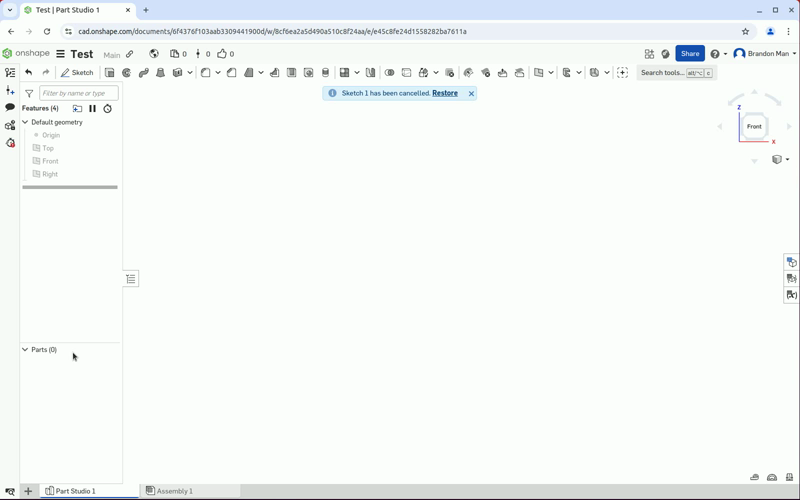
key(shift+y)
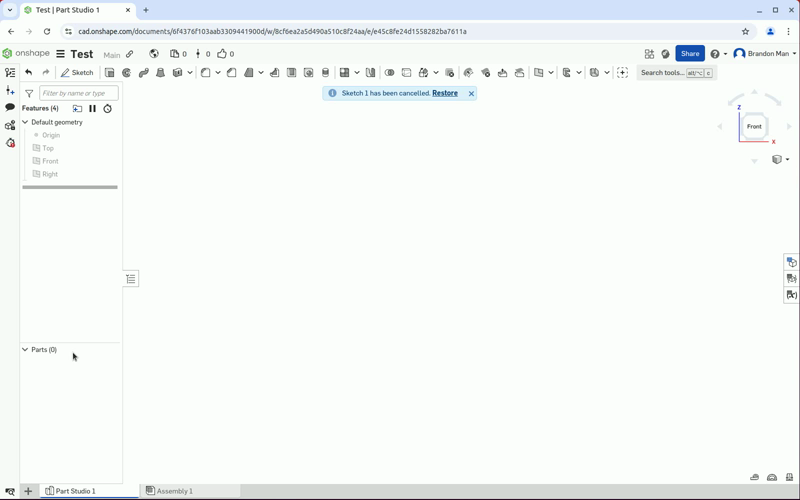
key(shift+s)
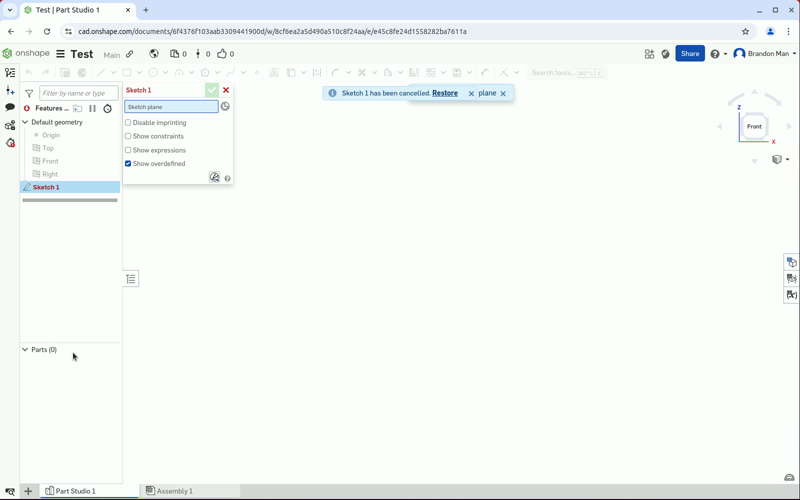
mouse_move(73, 163)
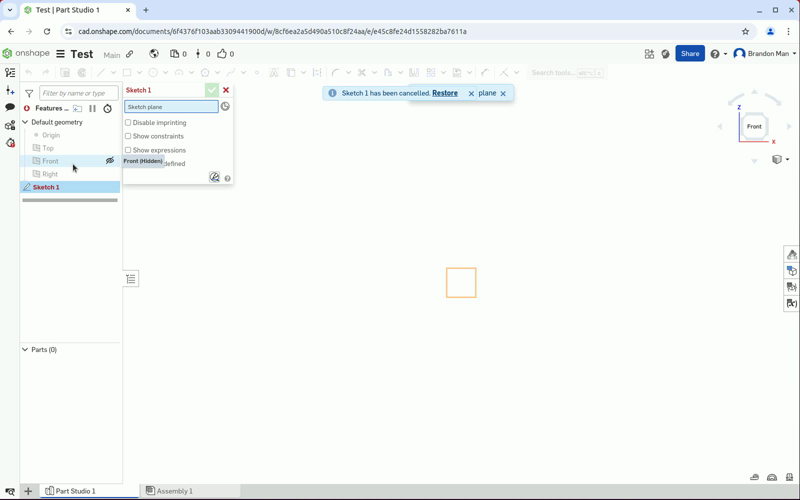
click(73, 163)
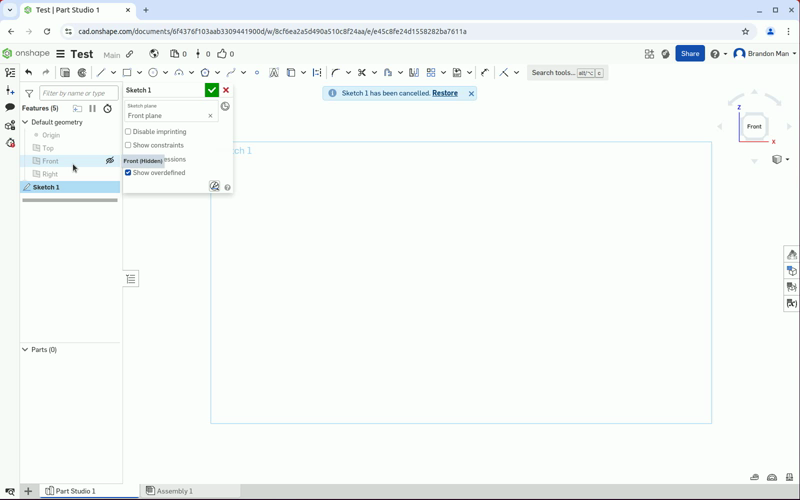
mouse_move(73, 352)
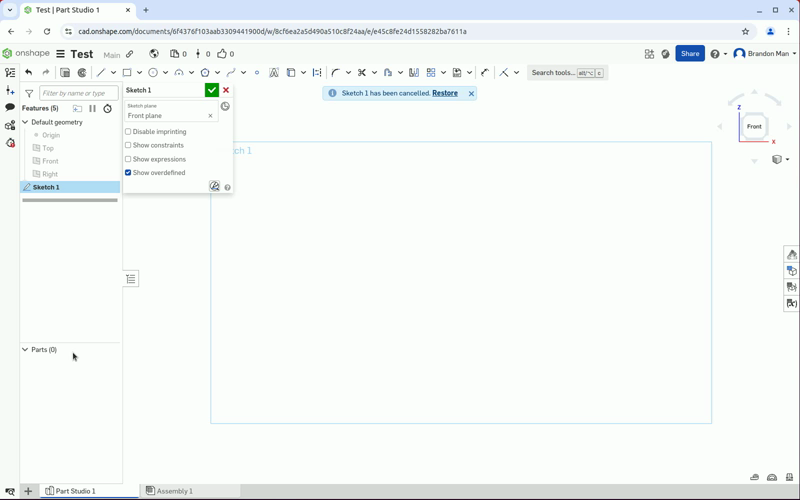
key(y)
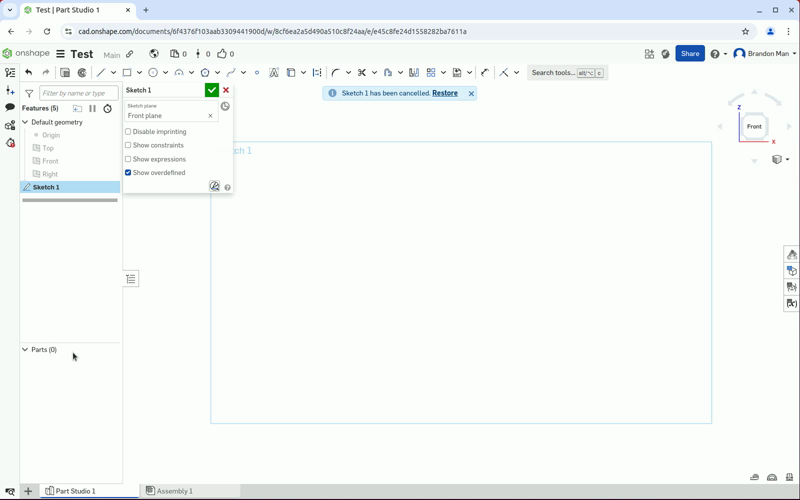
key(c)
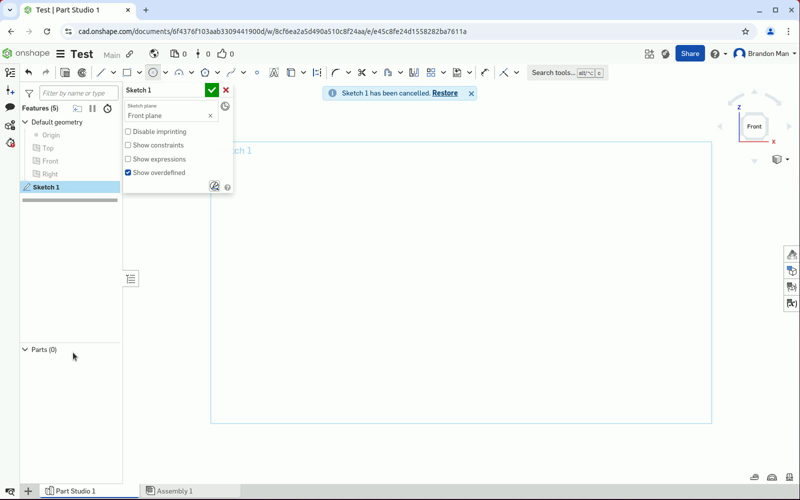
key_down(shift)
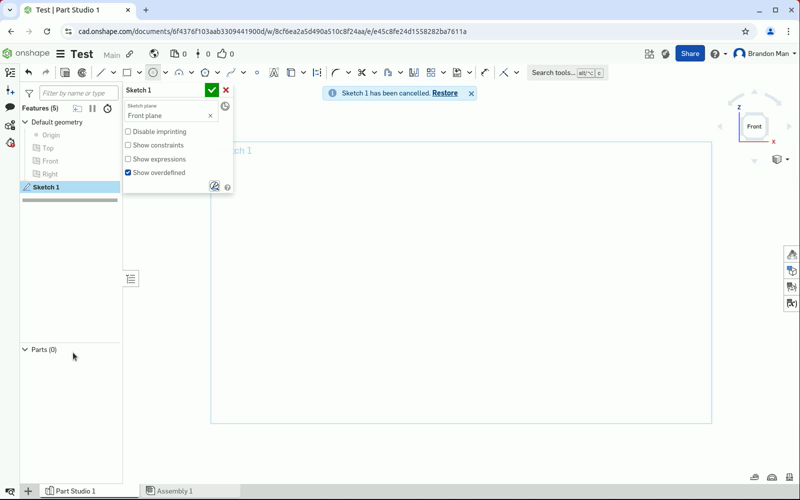
mouse_move(461, 282)
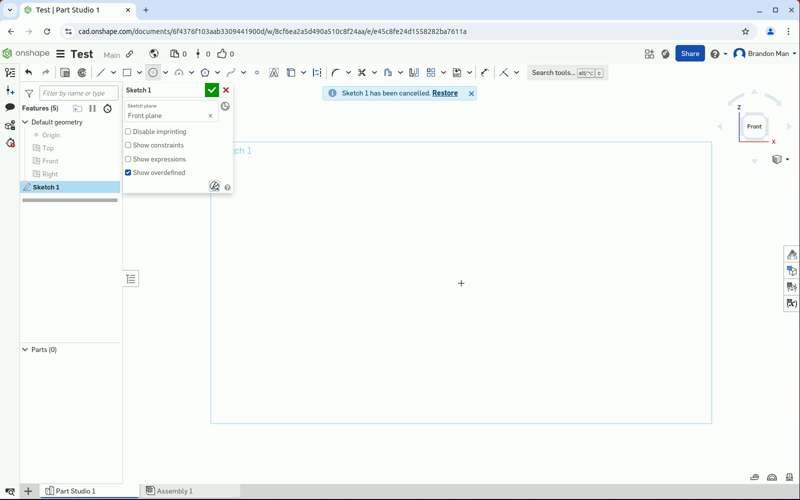
click(461, 282)
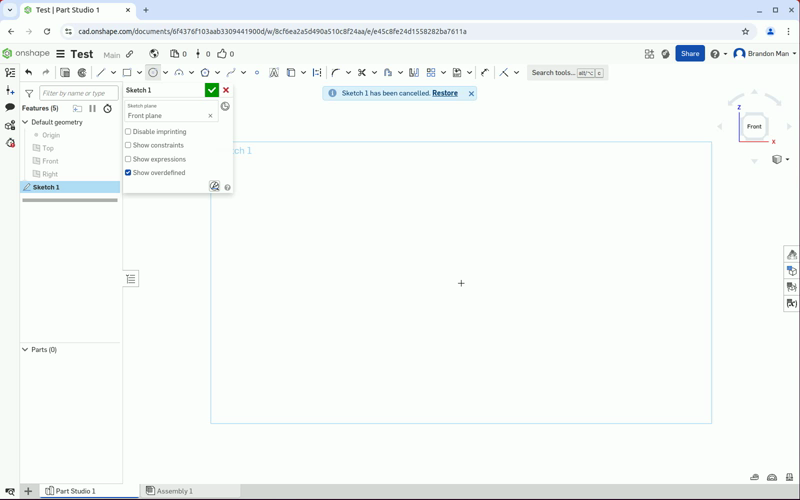
key_up(shift)
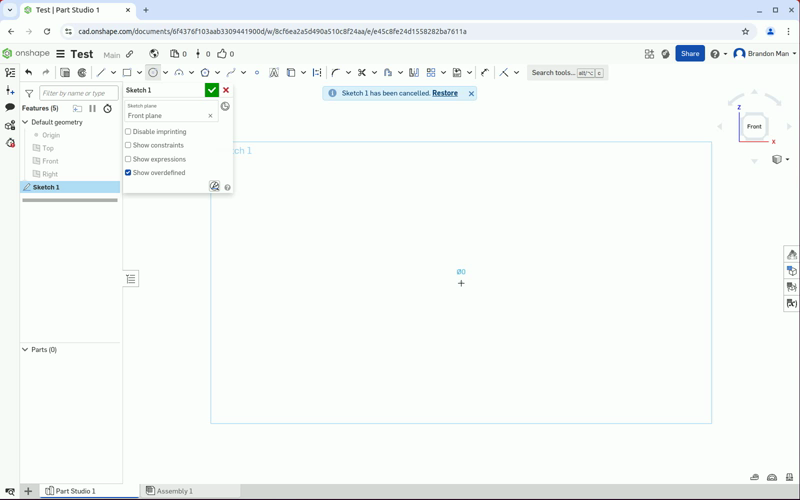
mouse_move(574, 282)
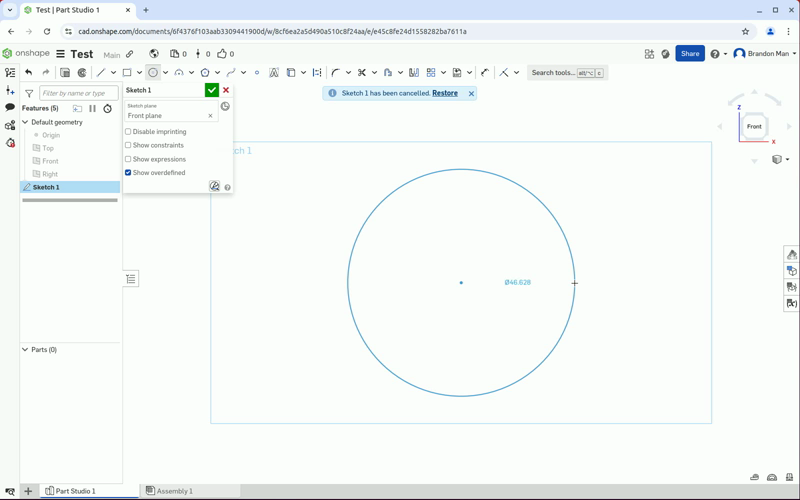
click(574, 282)
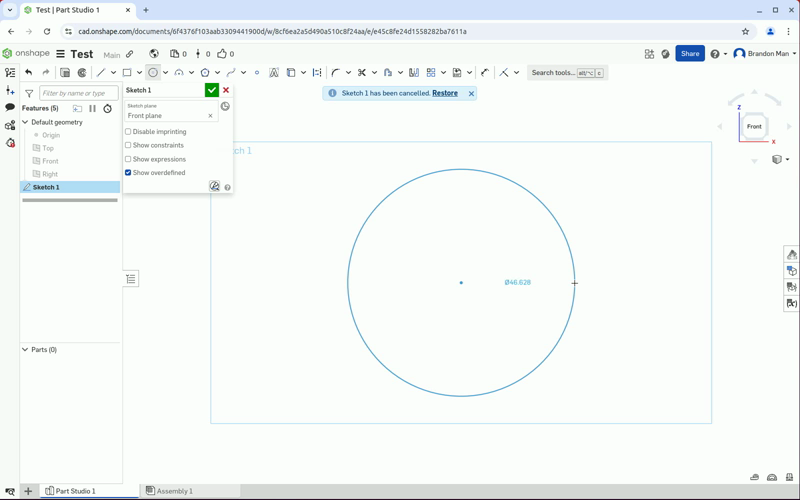
key(esc)
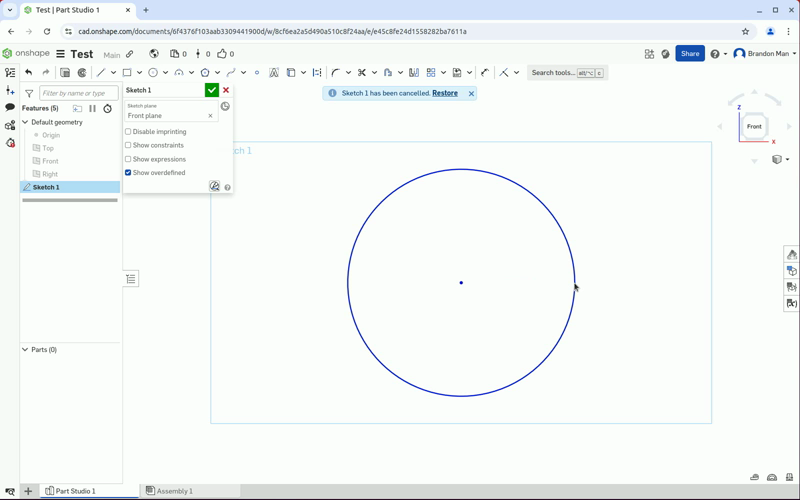
mouse_move(409, 220)
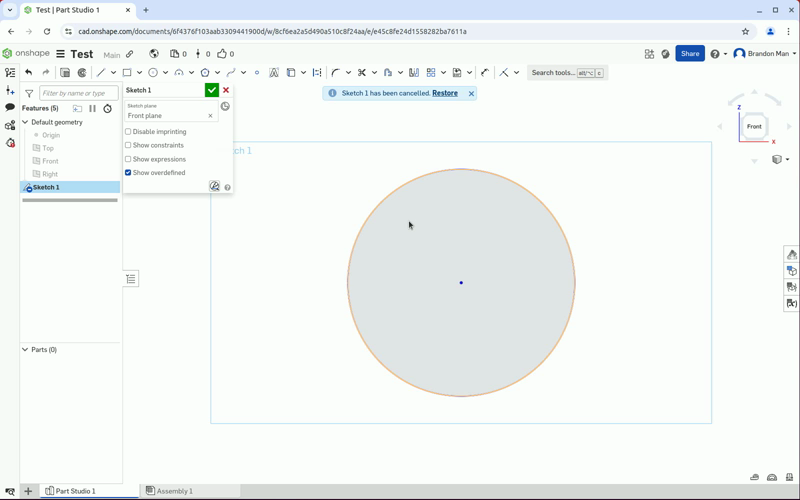
click(409, 220)
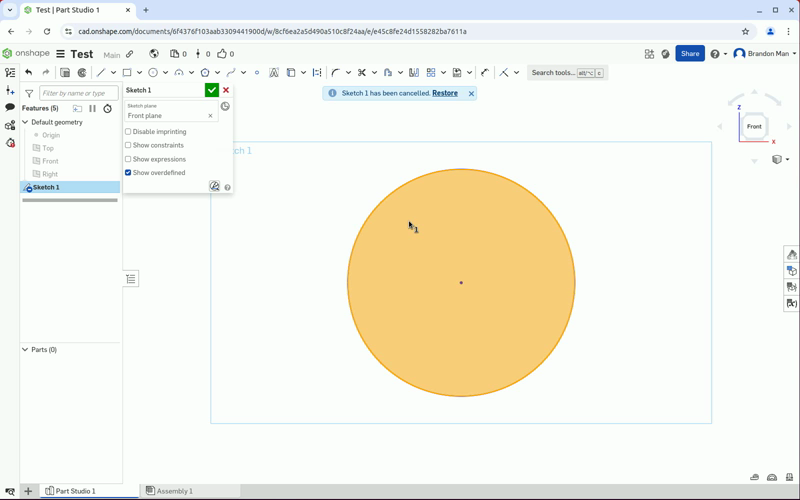
mouse_move(73, 352)
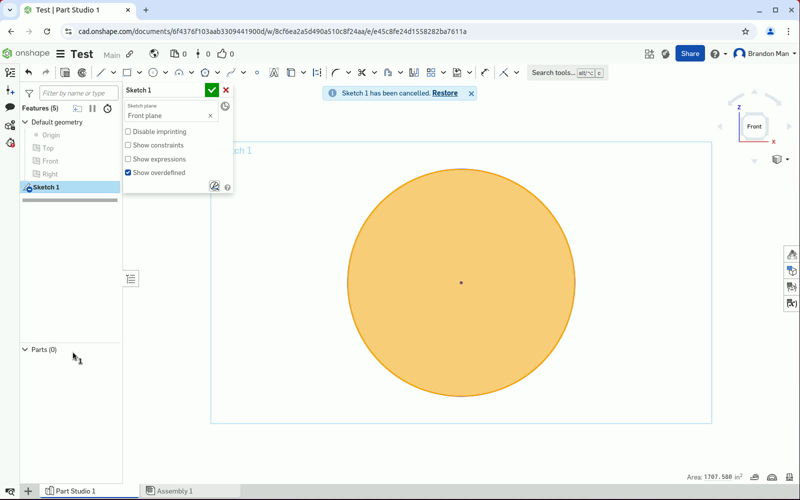
key(shift+y)
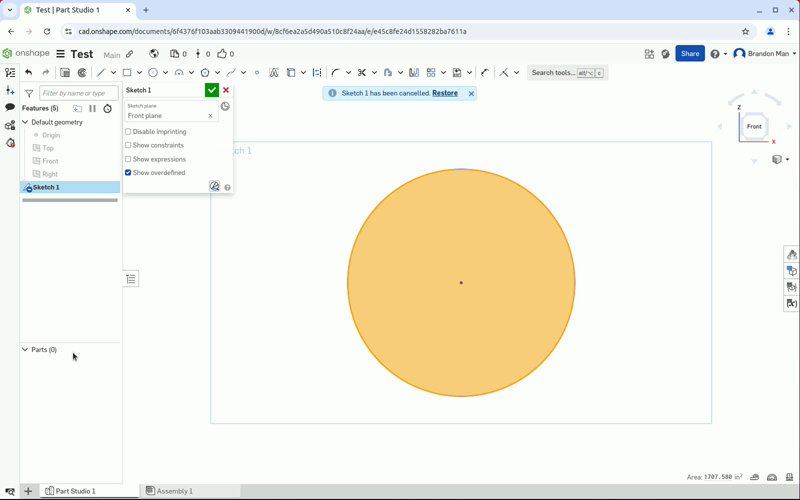
key(shift+e)
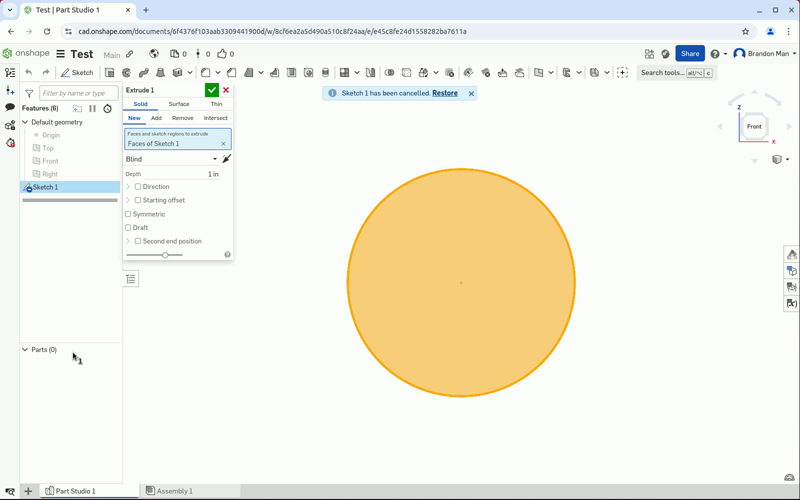
mouse_move(143, 106)
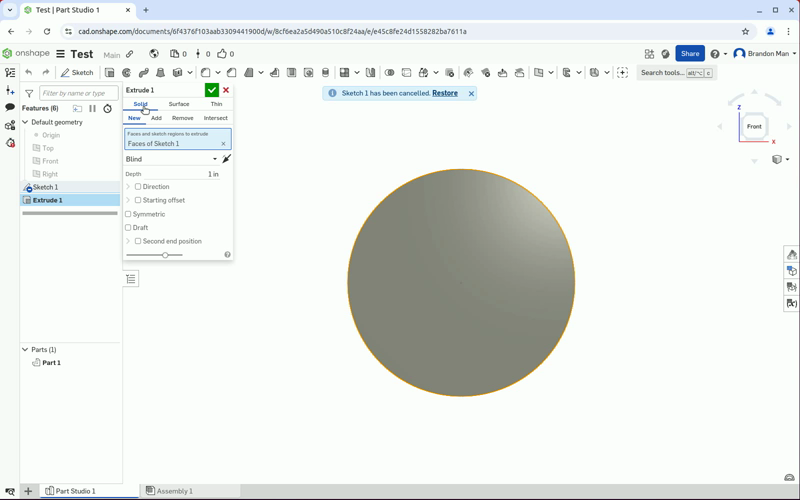
click(143, 106)
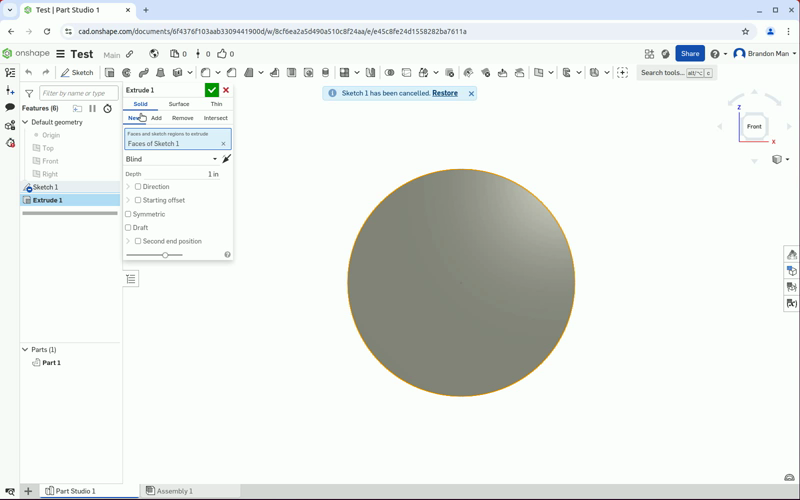
mouse_move(137, 120)
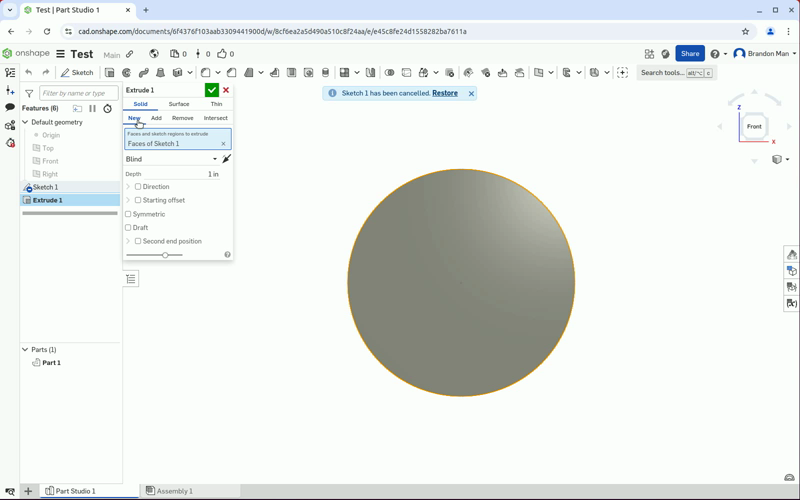
click(137, 120)
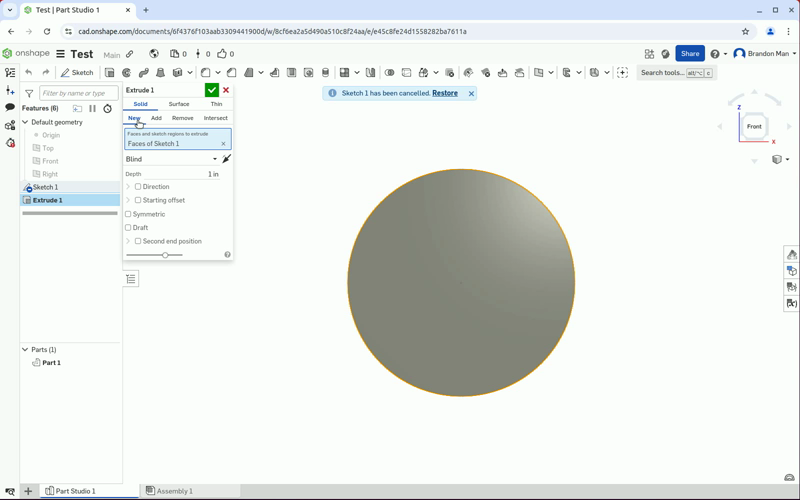
key(tab, 4)
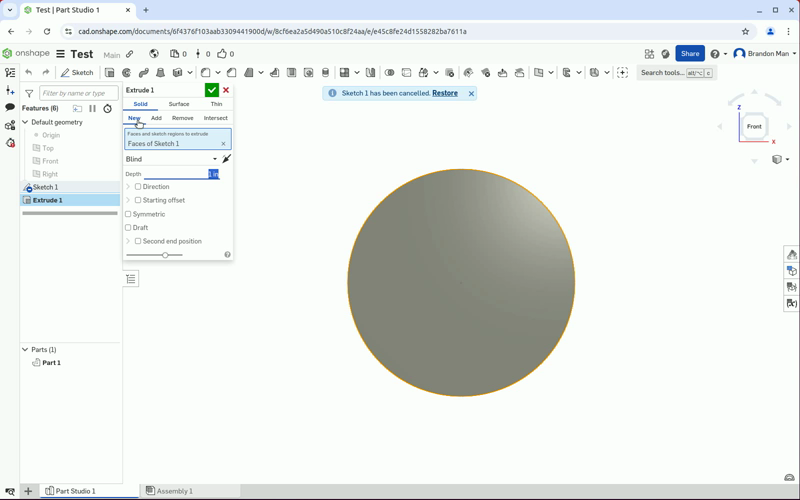
text(2.407)
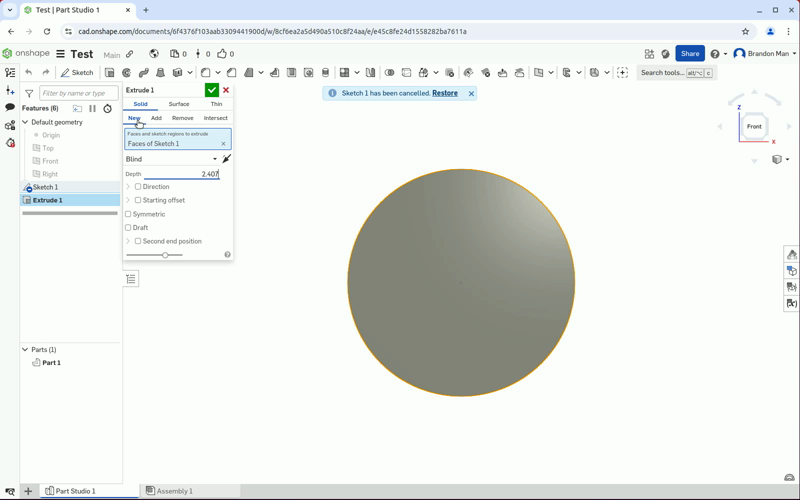
key(enter)
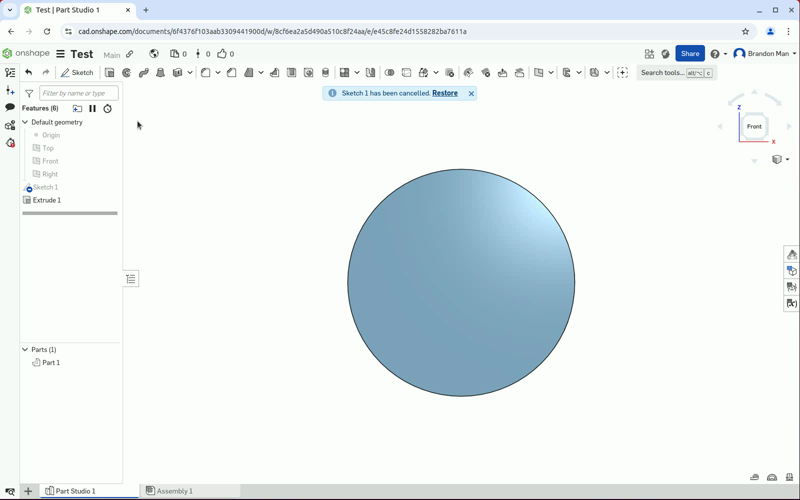
key(shift+h)
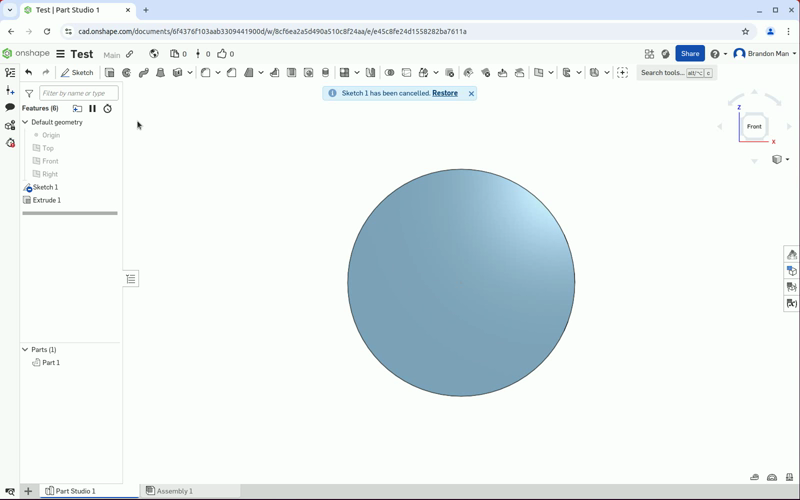
key(shift+h)
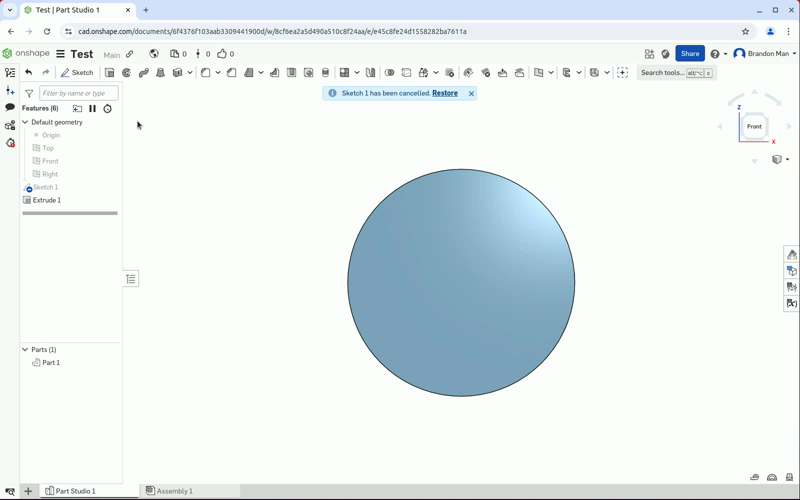
mouse_move(73, 189)
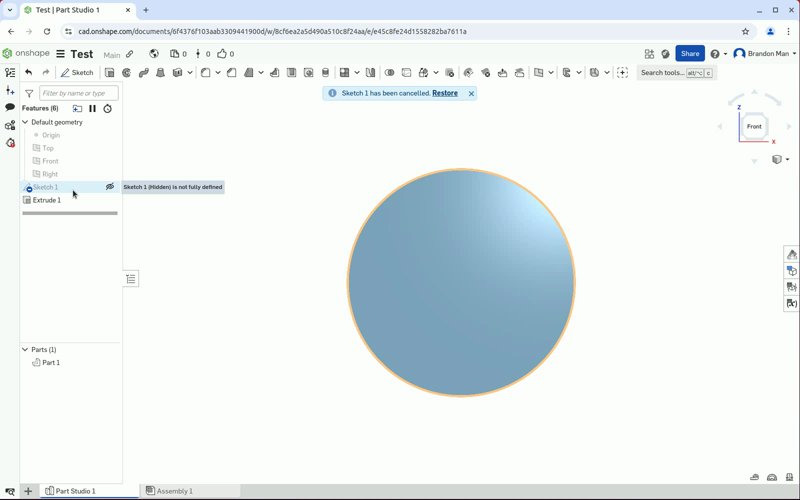
click(73, 189)
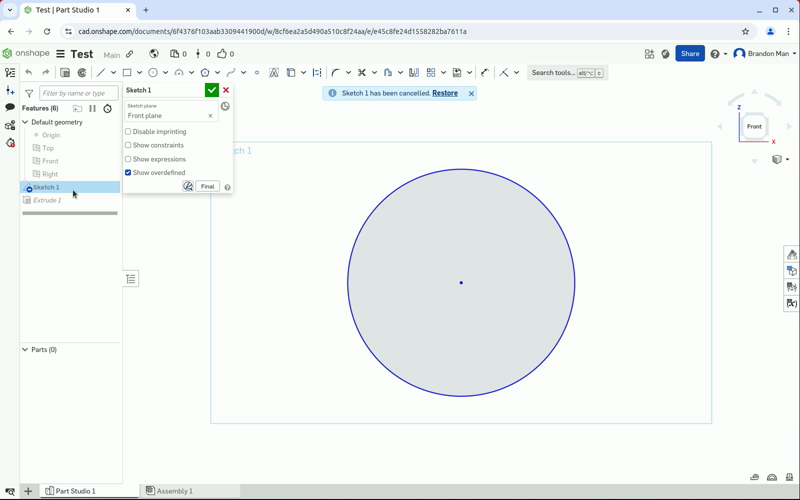
mouse_move(229, 92)
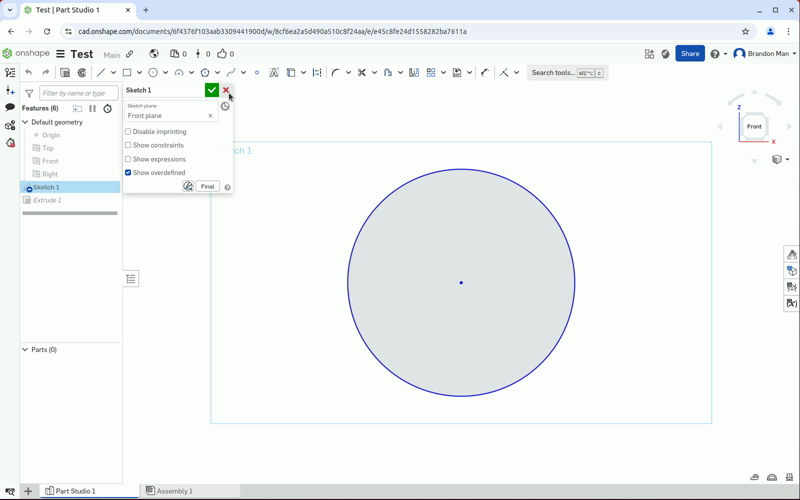
click(229, 92)
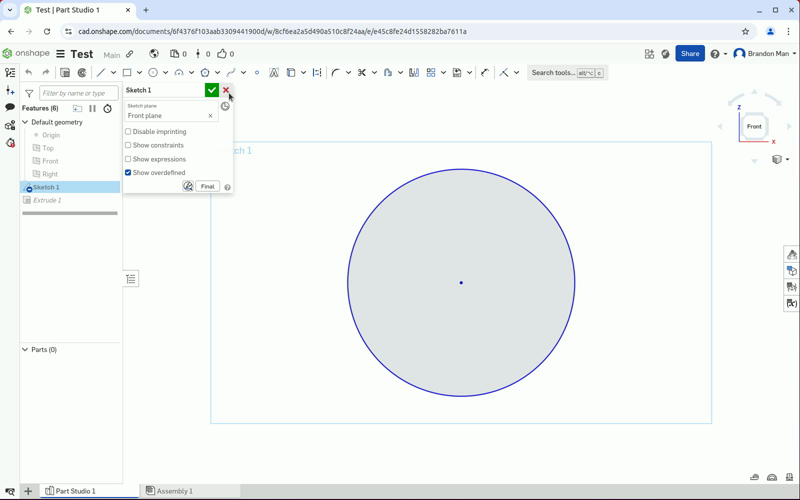
key(shift+s)
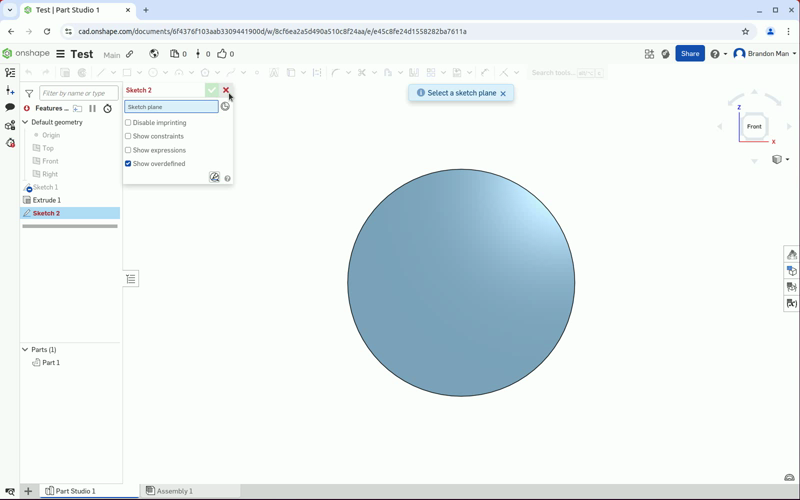
mouse_move(73, 163)
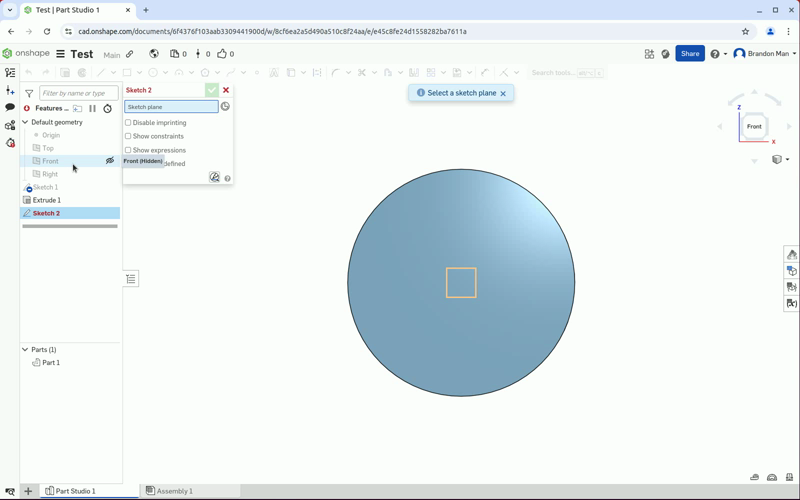
click(73, 163)
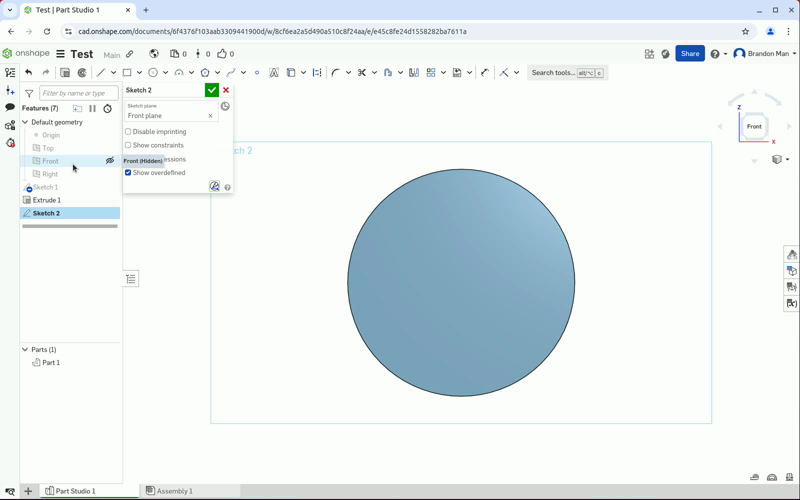
mouse_move(73, 352)
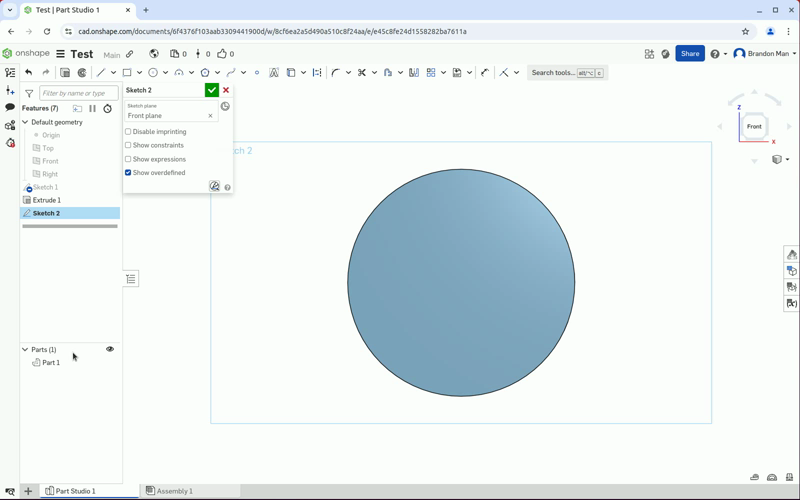
key(y)
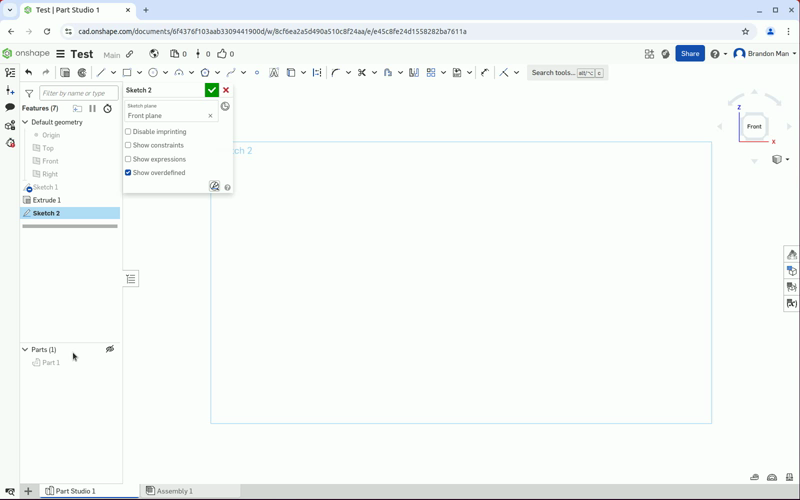
key(c)
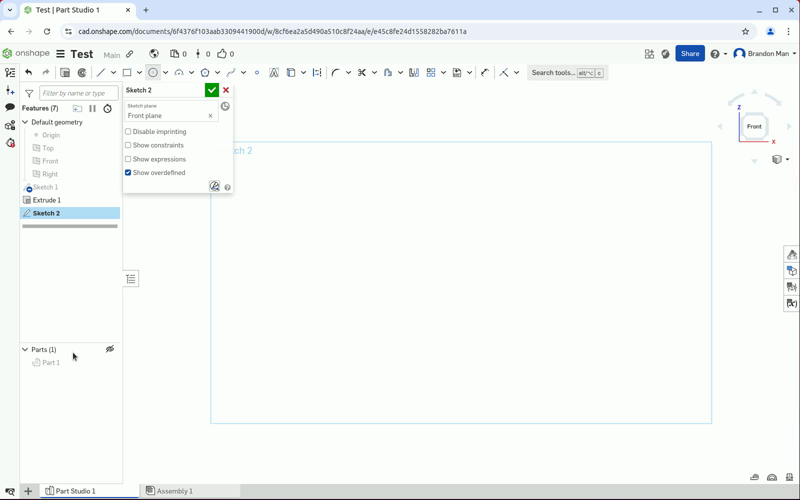
key_down(shift)
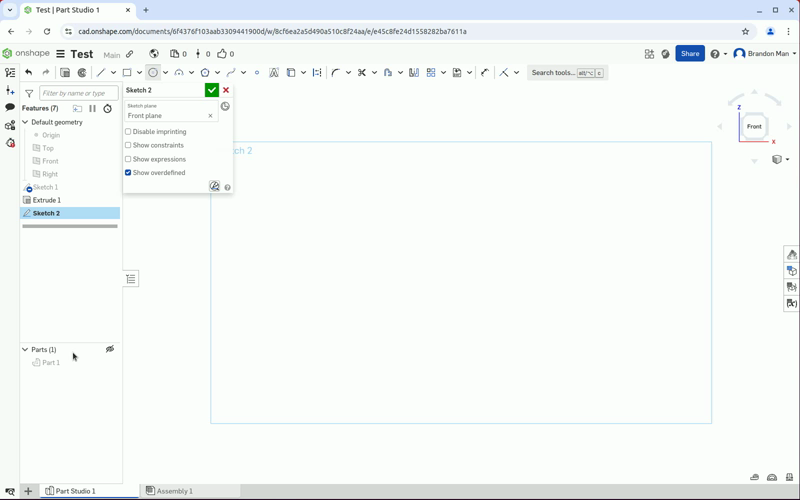
mouse_move(461, 282)
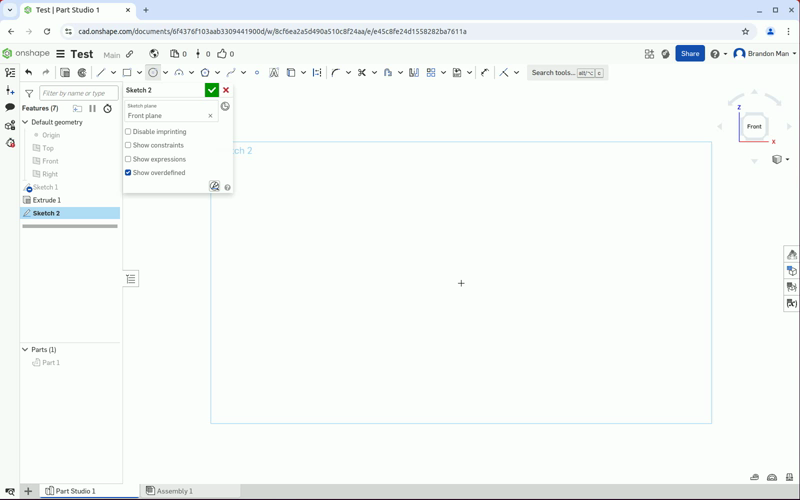
click(461, 282)
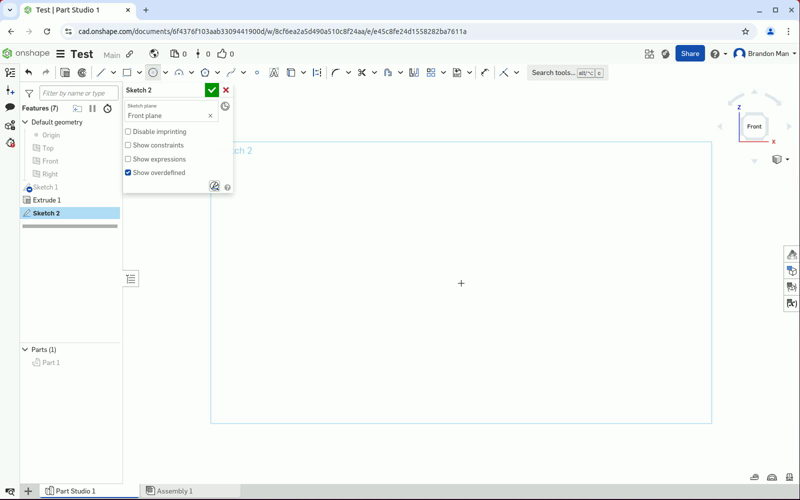
key_up(shift)
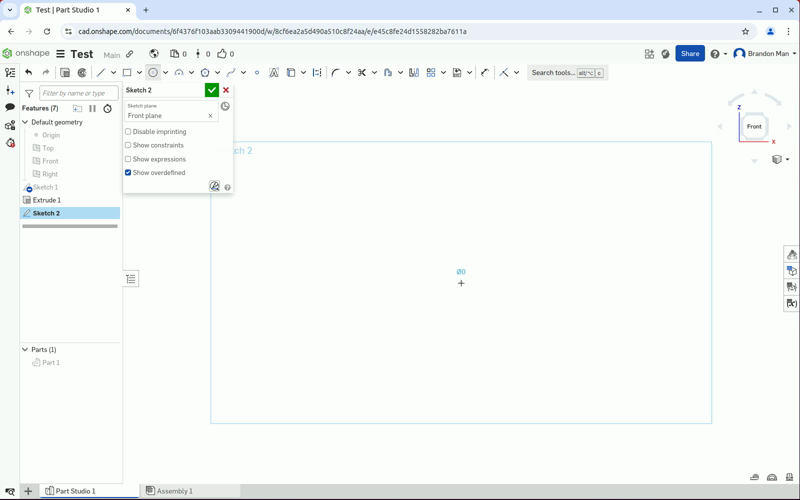
mouse_move(574, 282)
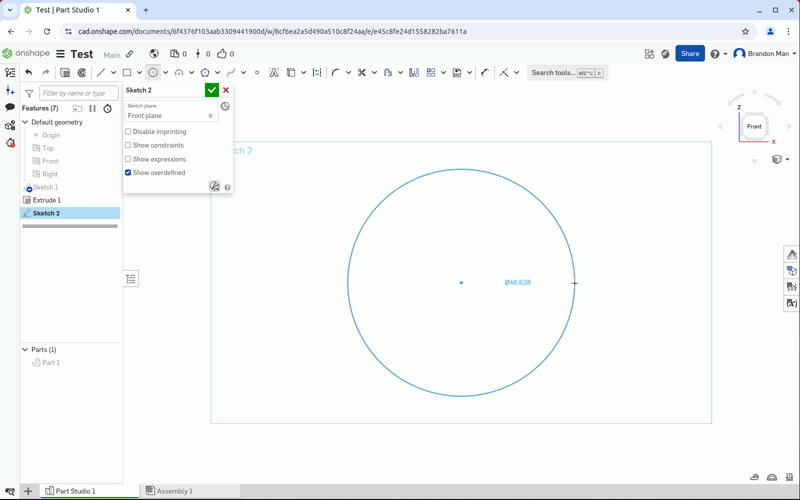
click(574, 282)
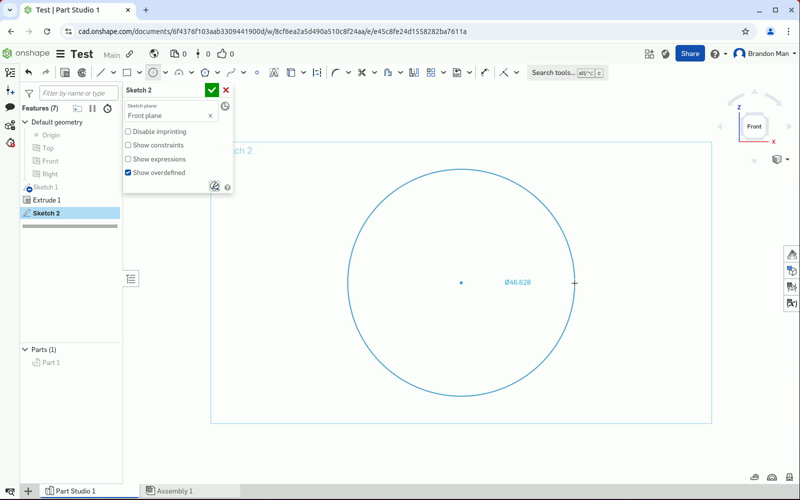
key(esc)
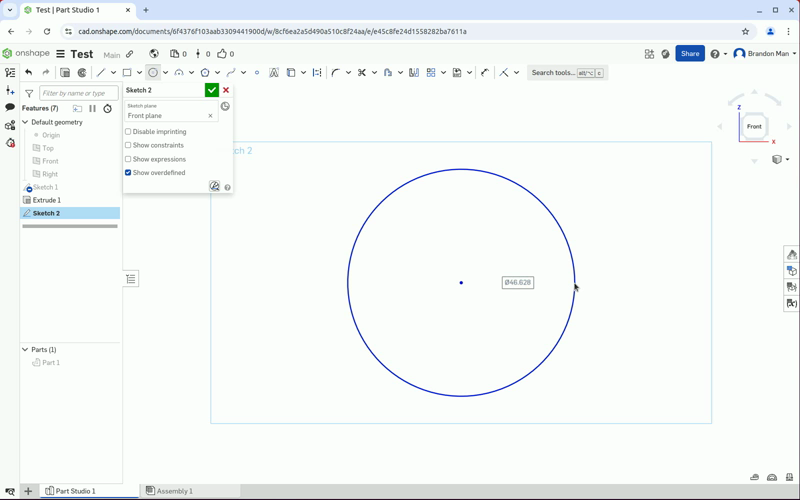
mouse_move(510, 347)
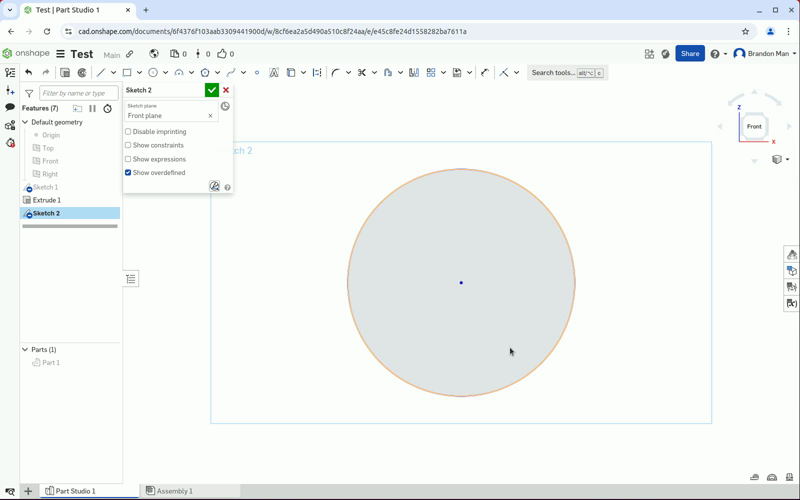
click(510, 347)
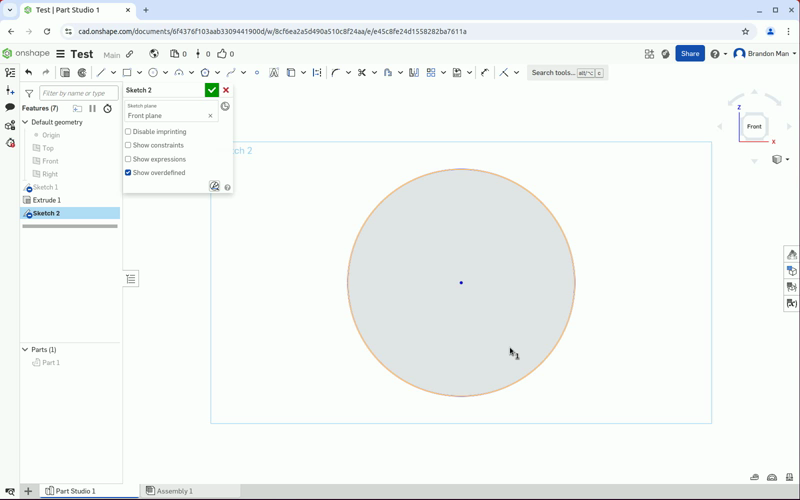
mouse_move(73, 352)
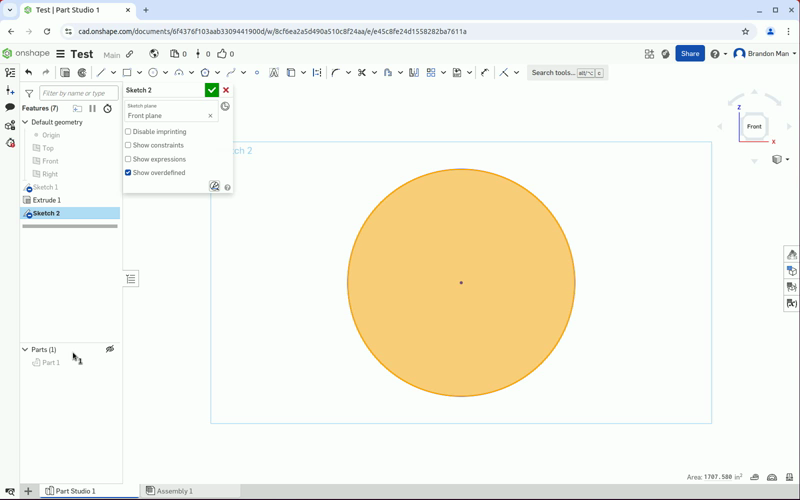
key(shift+y)
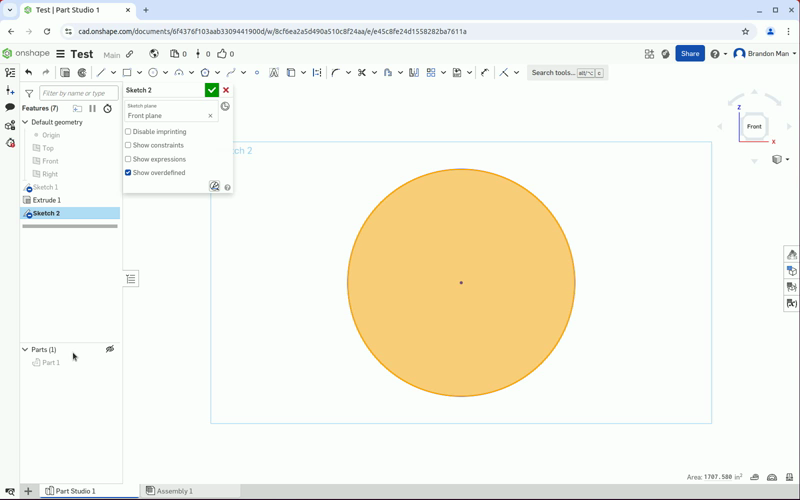
key(shift+e)
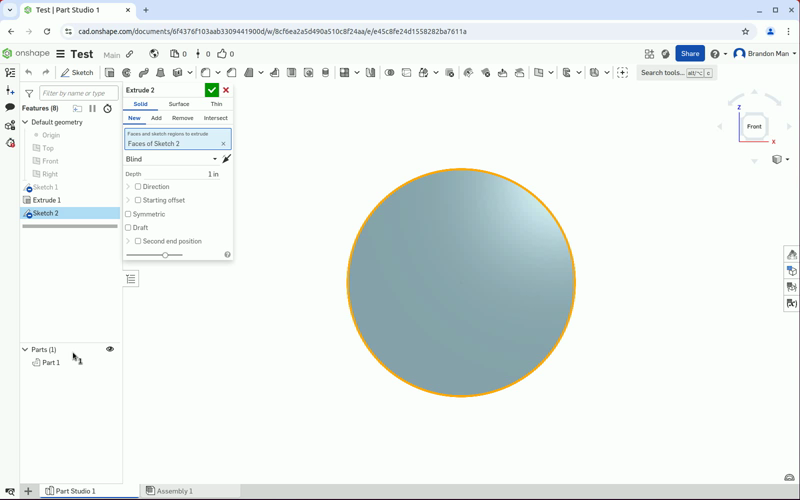
mouse_move(143, 106)
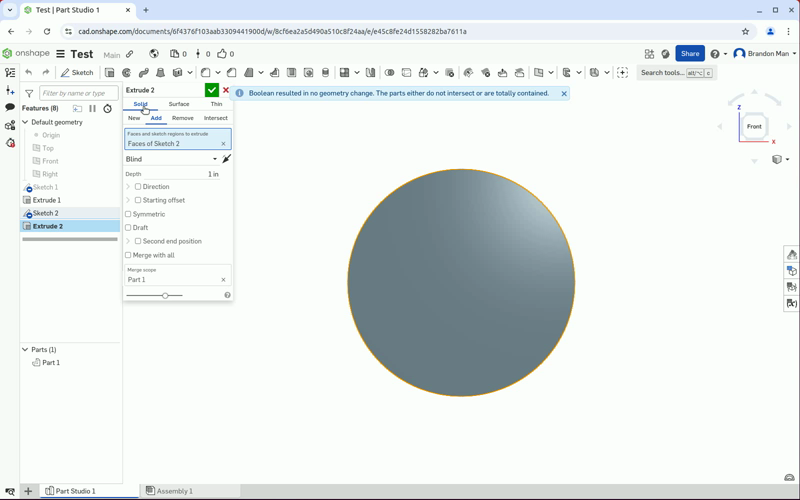
click(143, 106)
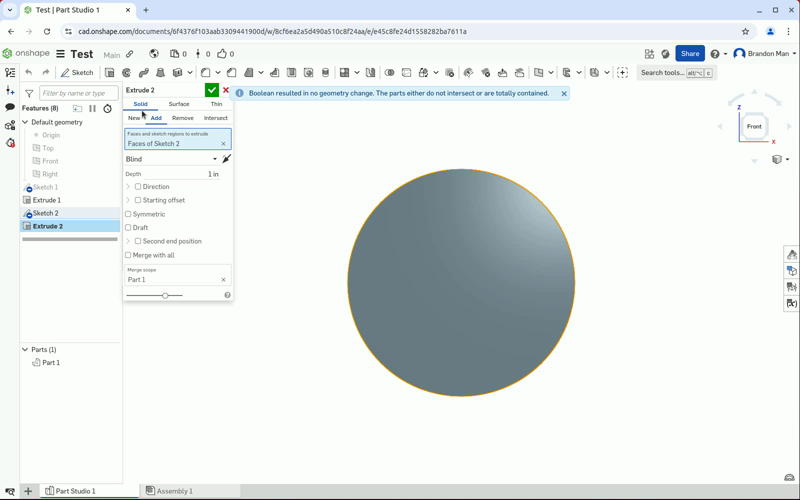
mouse_move(137, 120)
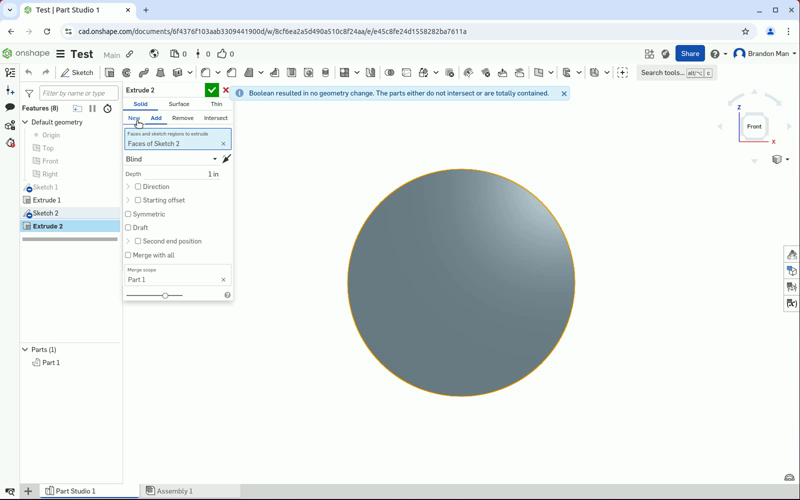
click(137, 120)
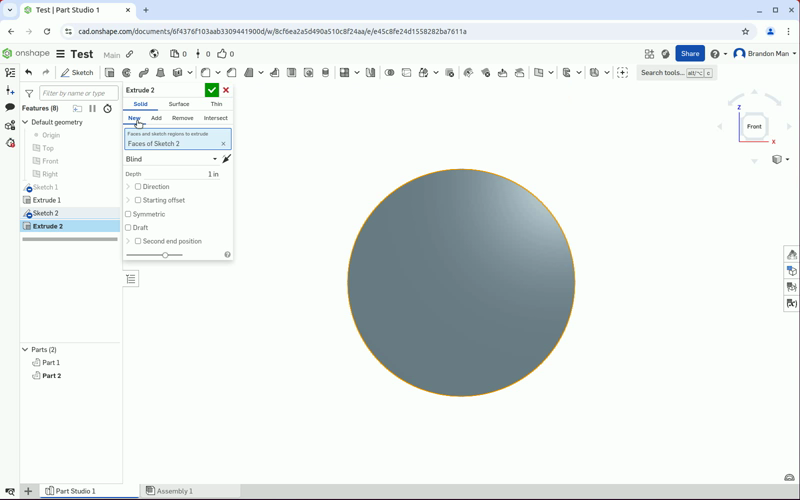
key(tab, 4)
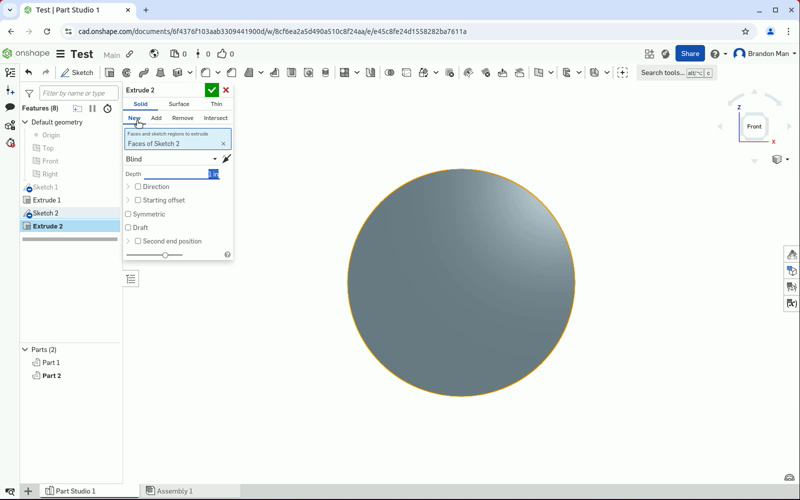
text(2.407)
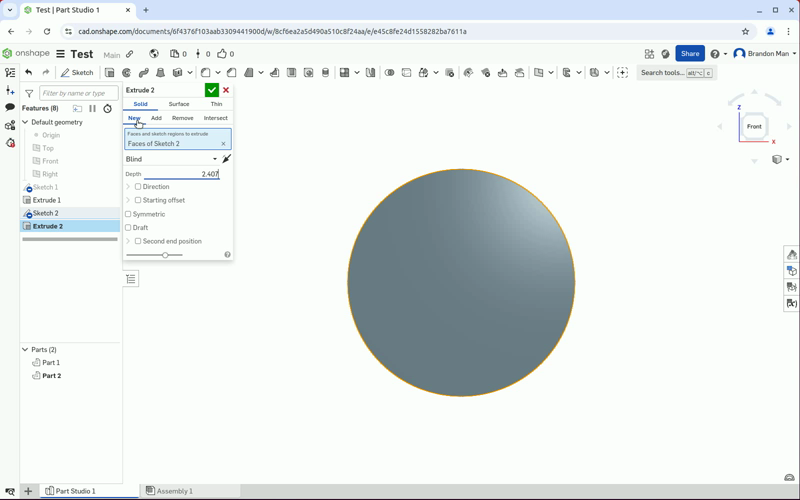
key(enter)
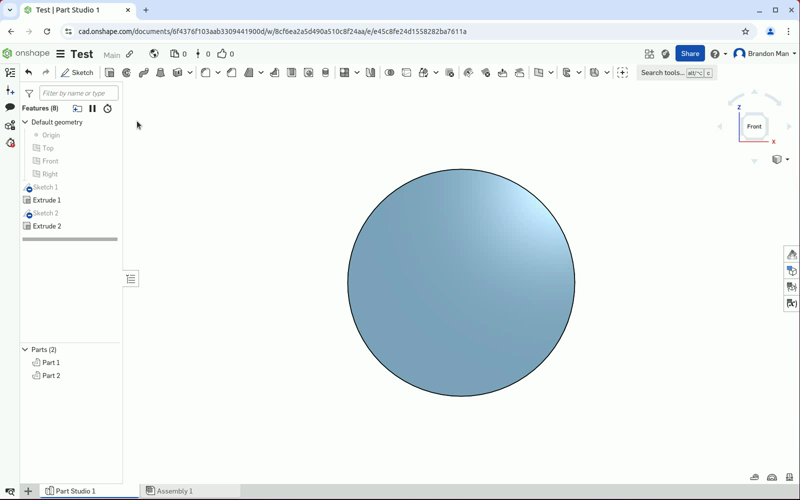
key(shift+h)
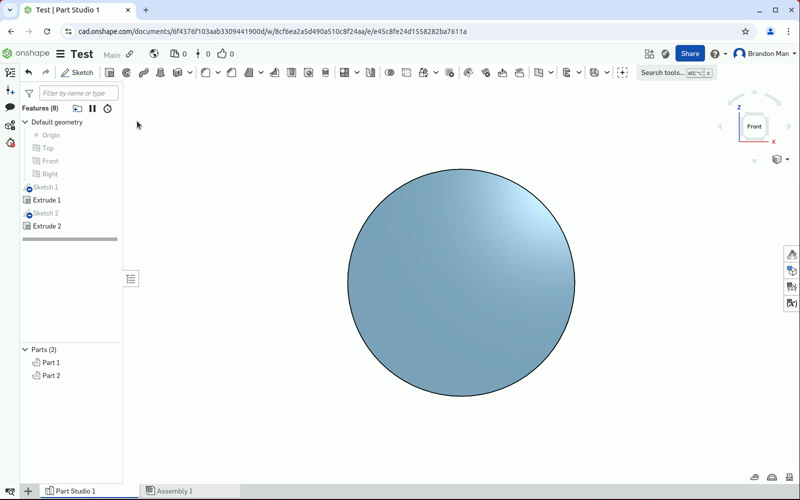
key(shift+h)
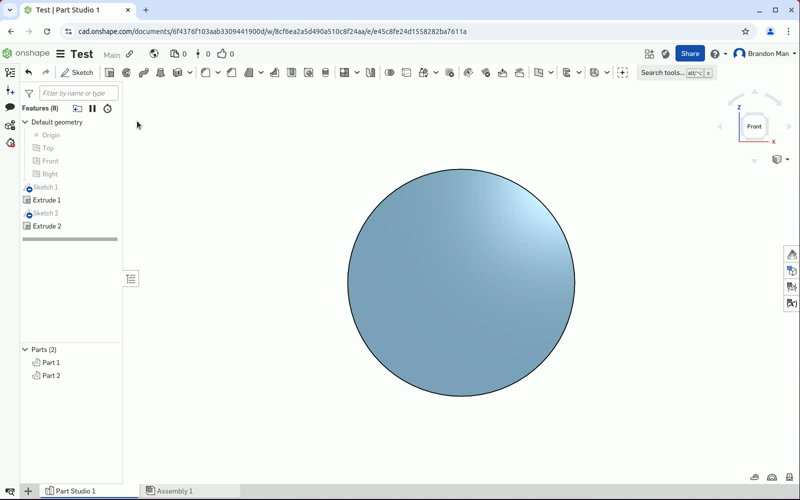
mouse_move(73, 189)
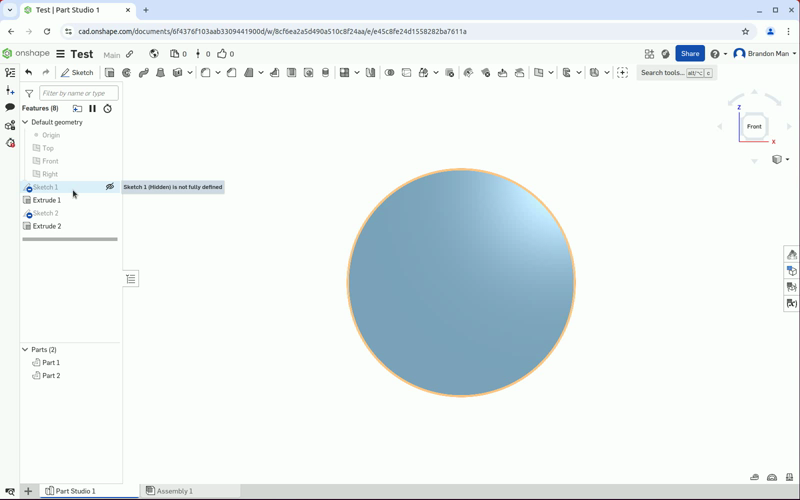
click(73, 189)
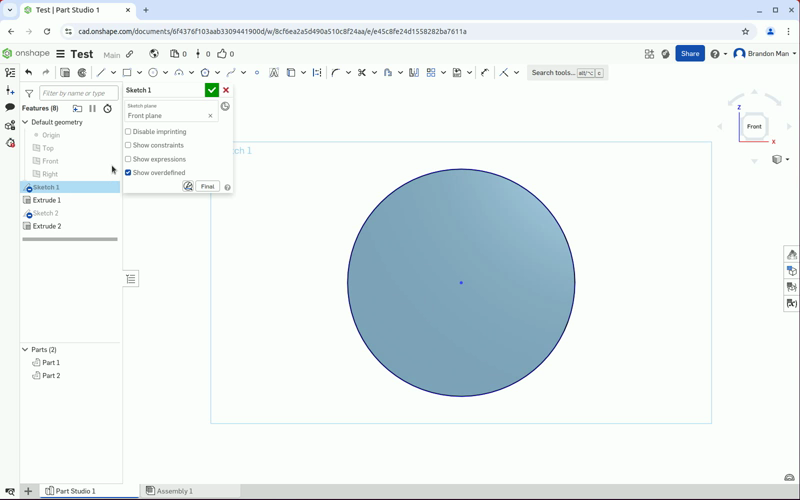
mouse_move(229, 92)
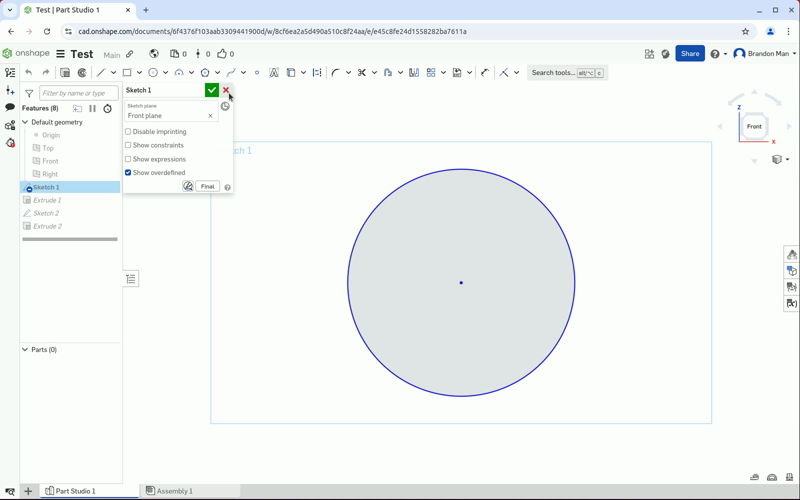
click(229, 92)
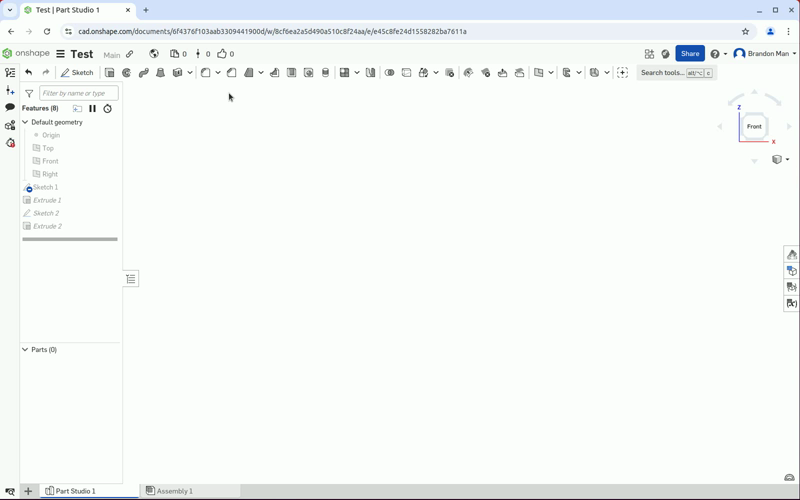
mouse_move(541, 75)
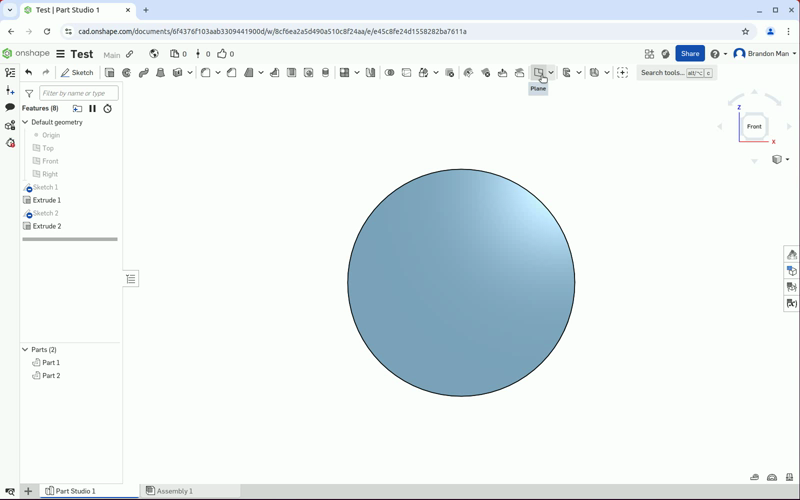
click(541, 75)
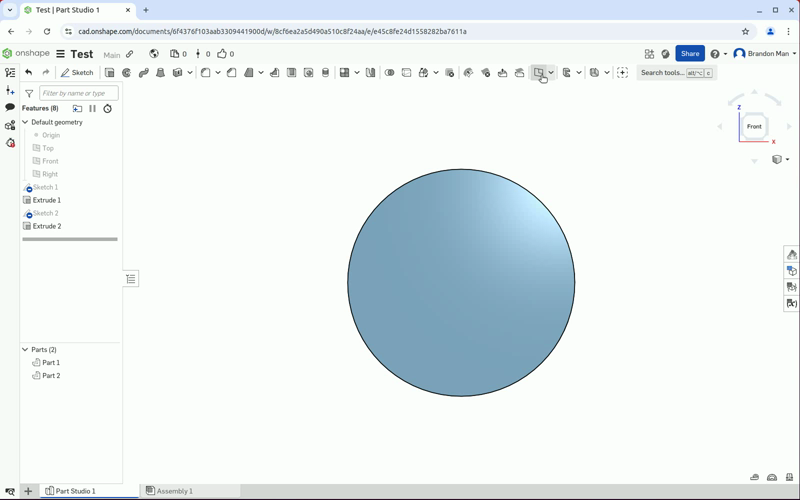
mouse_move(73, 163)
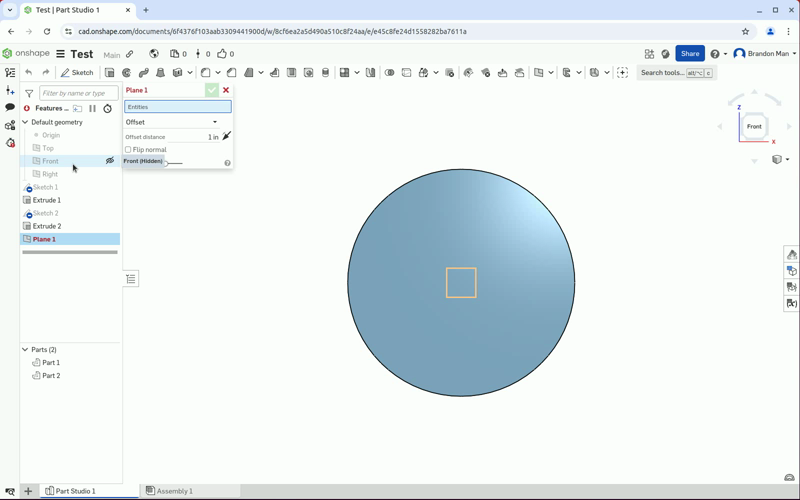
click(73, 163)
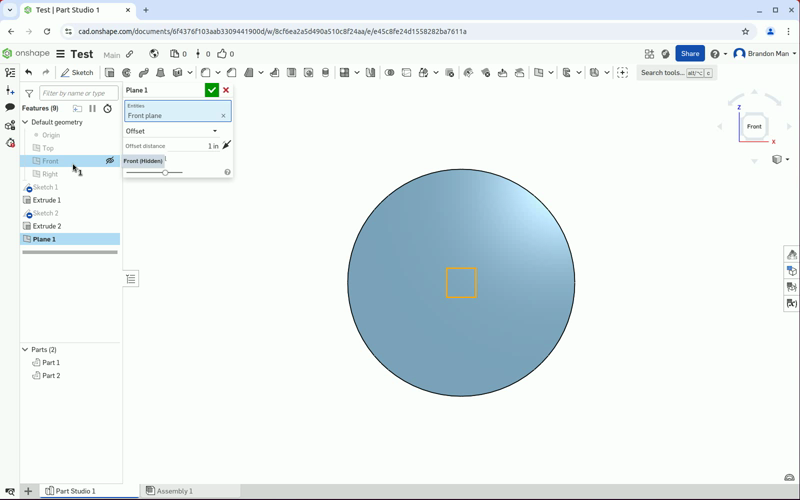
key(tab, 2)
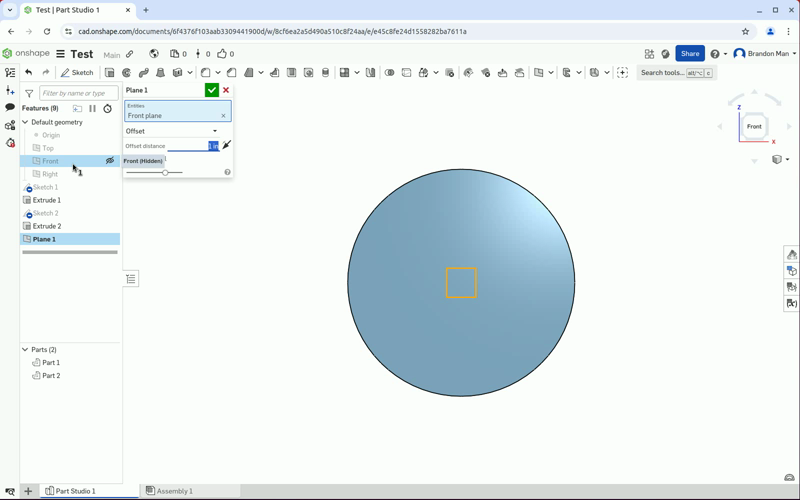
text(2.403)
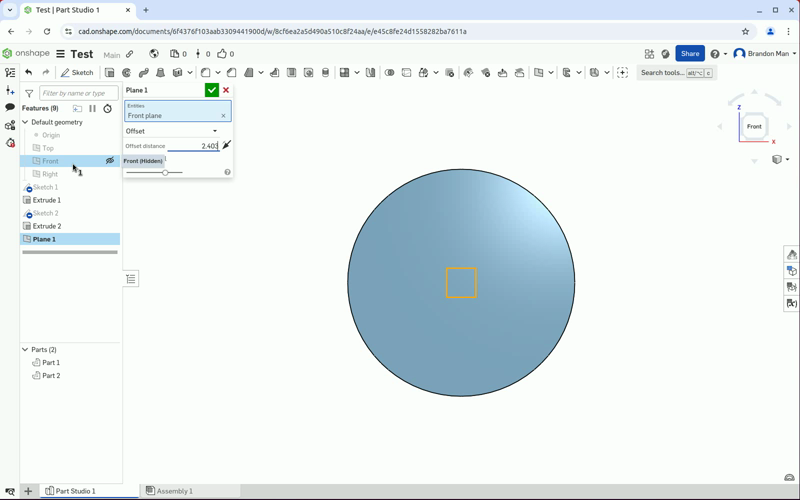
key(enter, 2)
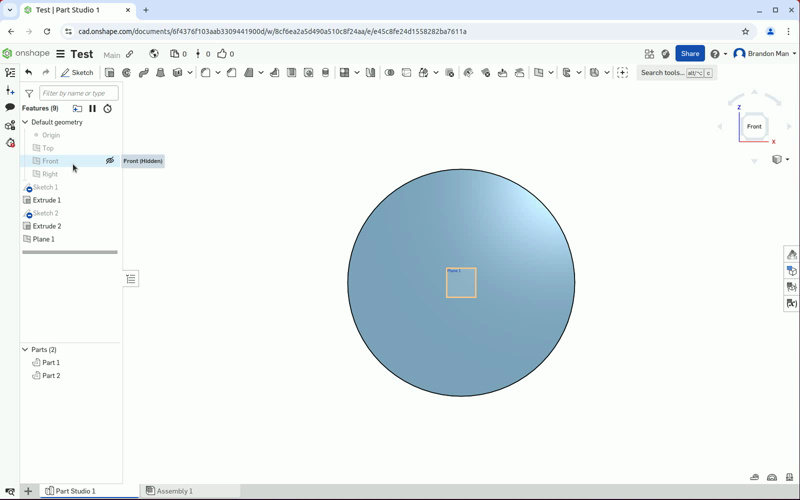
key(shift+s)
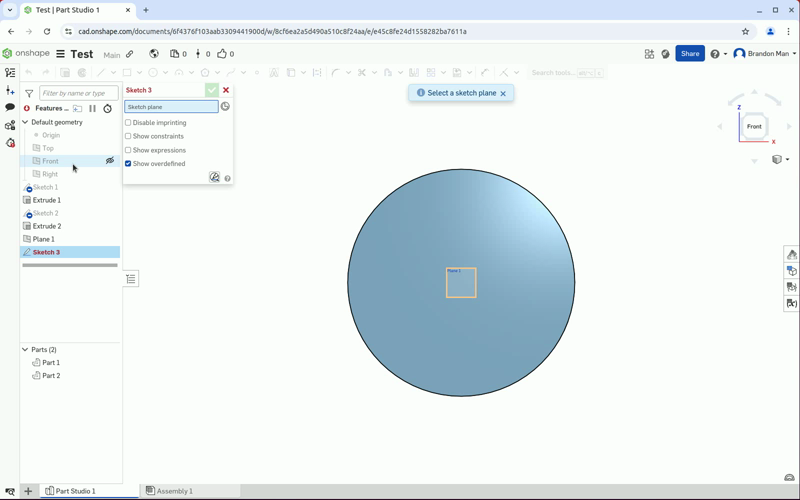
mouse_move(73, 241)
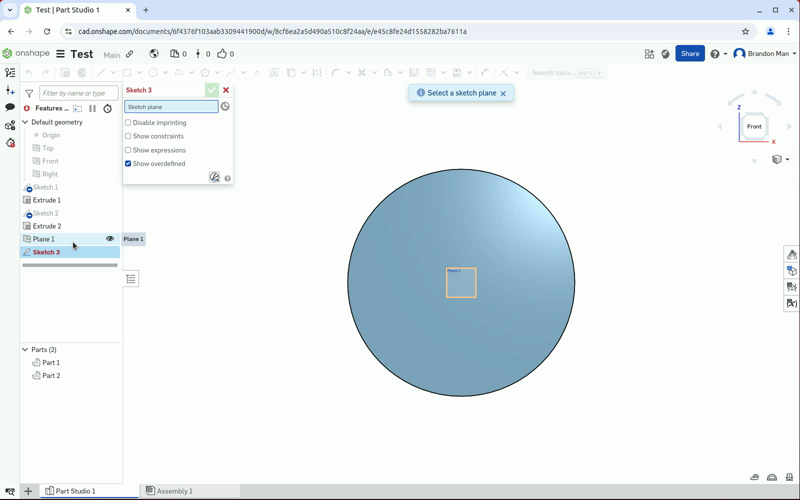
click(73, 241)
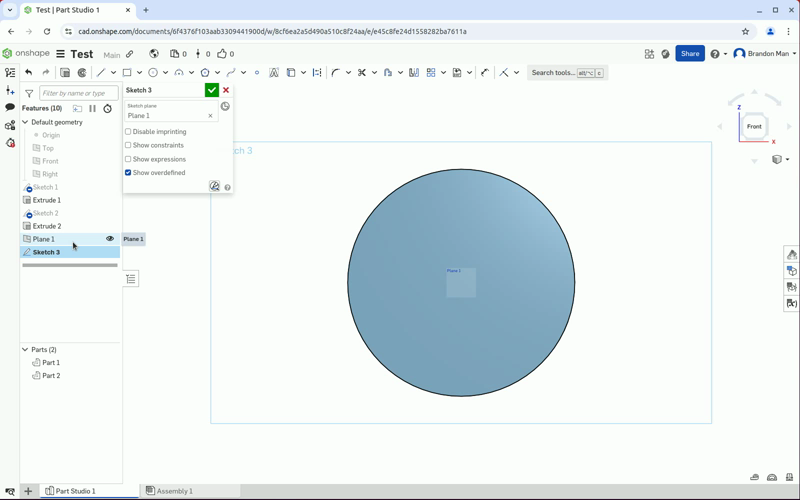
mouse_move(73, 352)
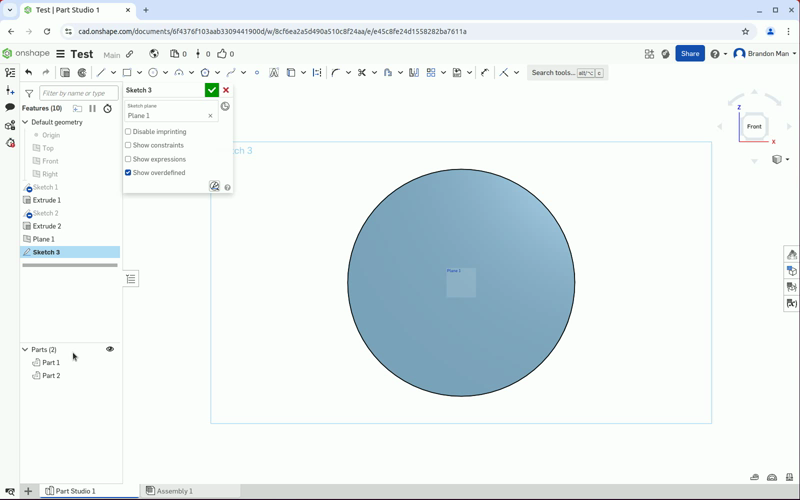
key(y)
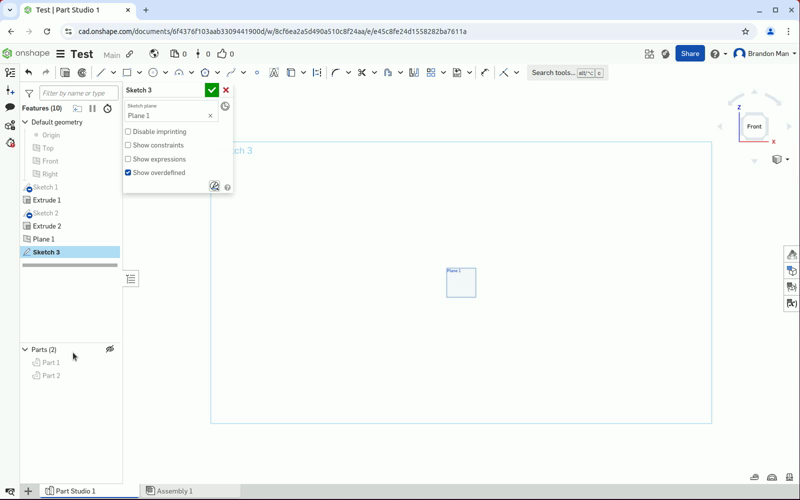
key(c)
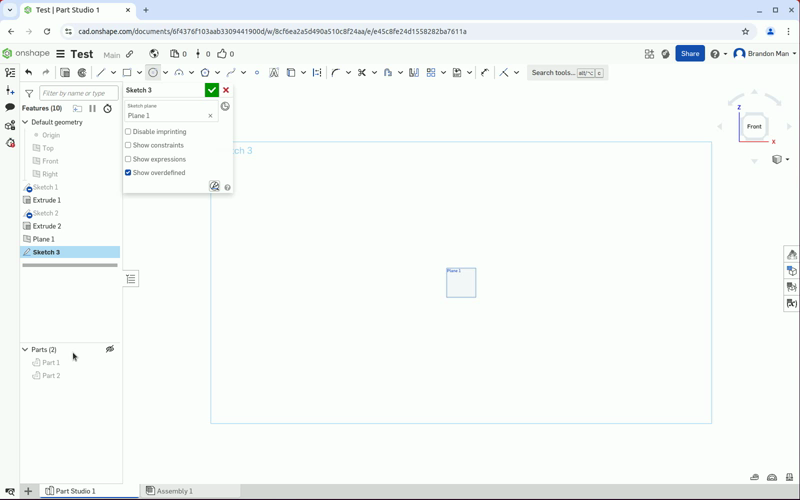
key_down(shift)
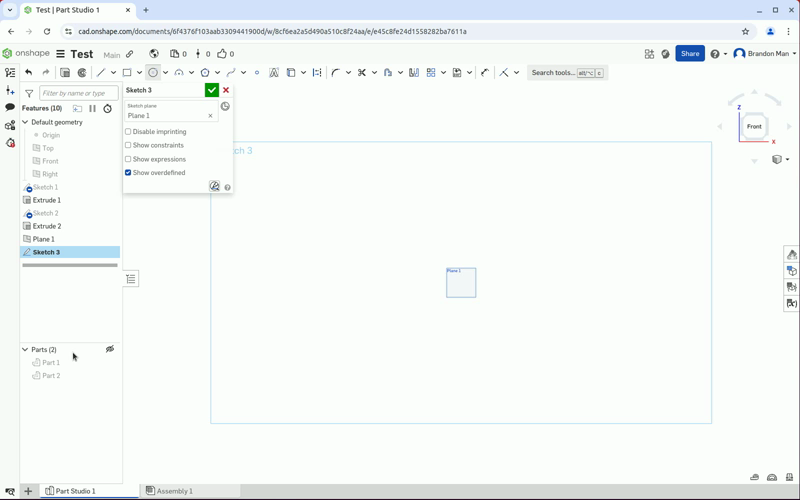
mouse_move(461, 282)
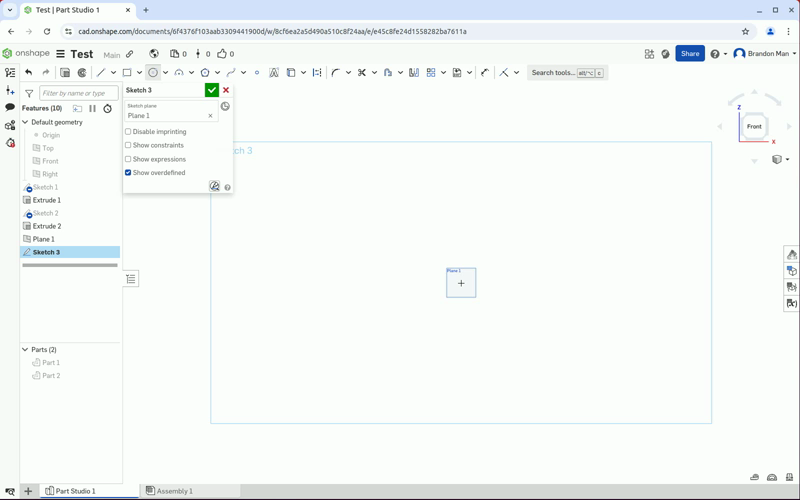
click(461, 282)
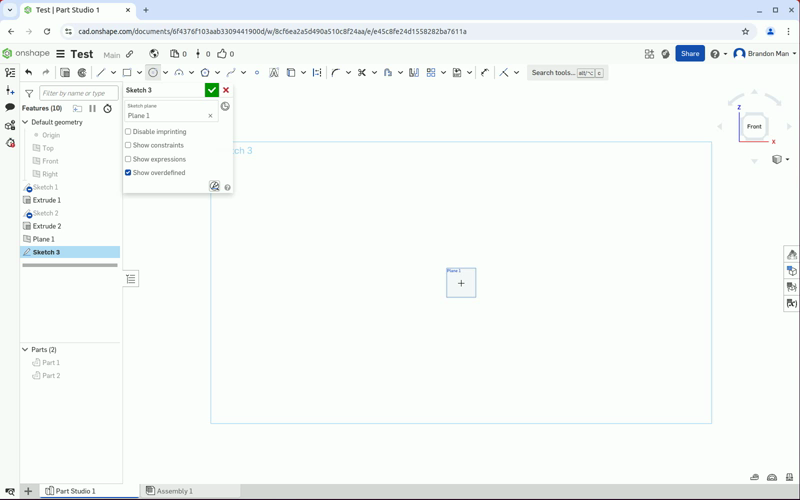
key_up(shift)
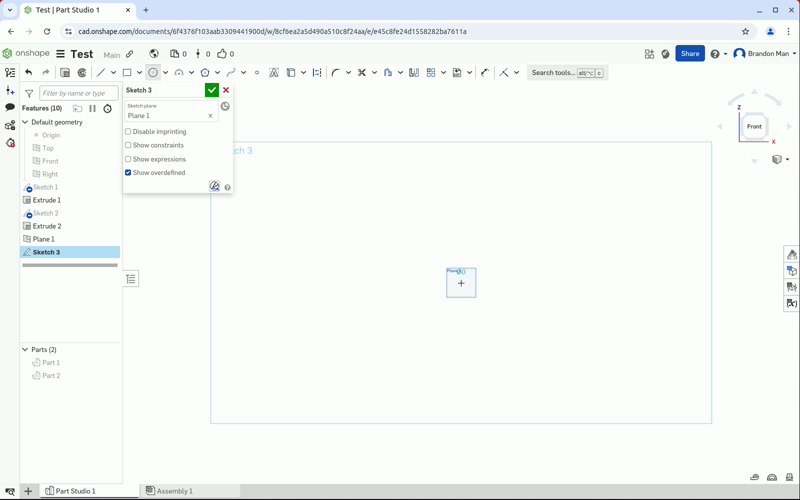
mouse_move(547, 282)
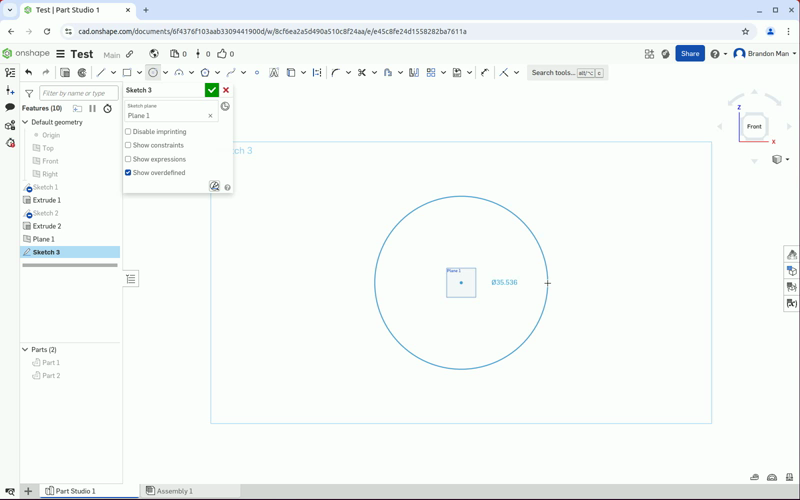
click(547, 282)
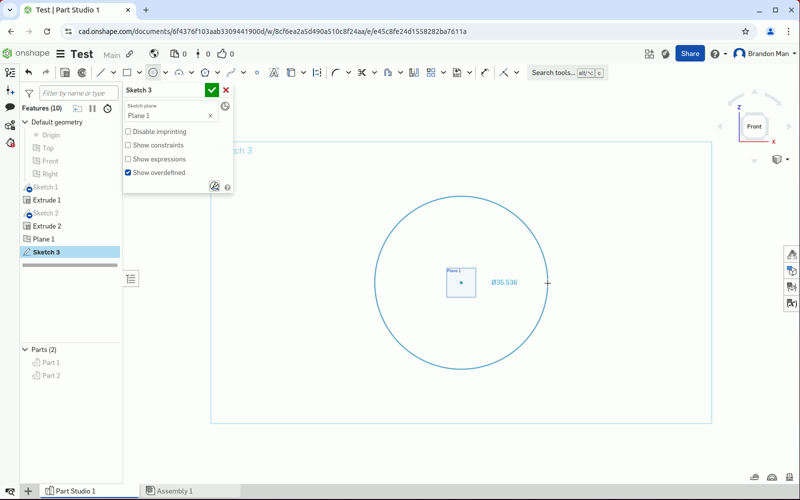
key(esc)
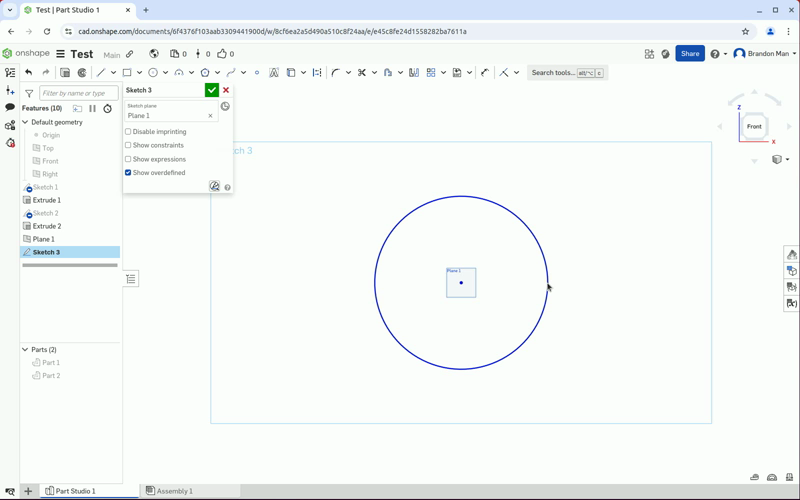
mouse_move(393, 288)
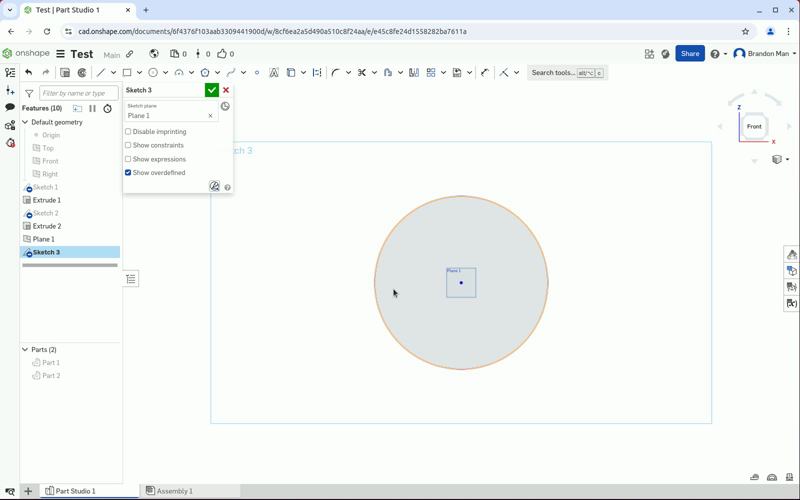
click(393, 288)
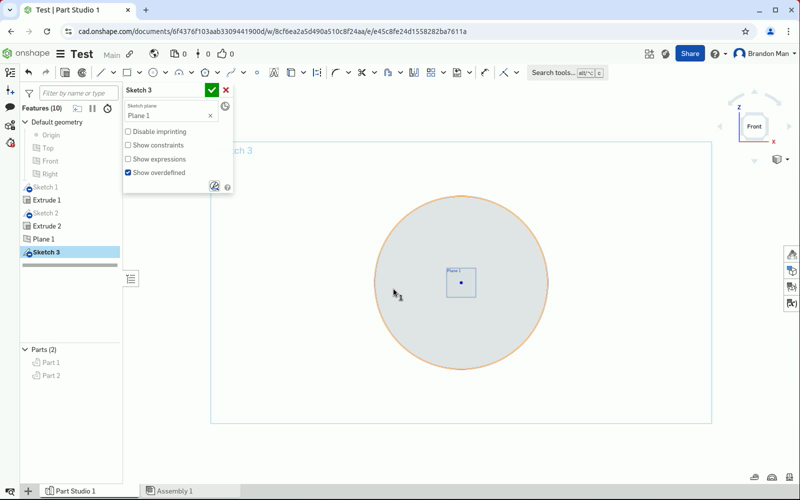
mouse_move(73, 352)
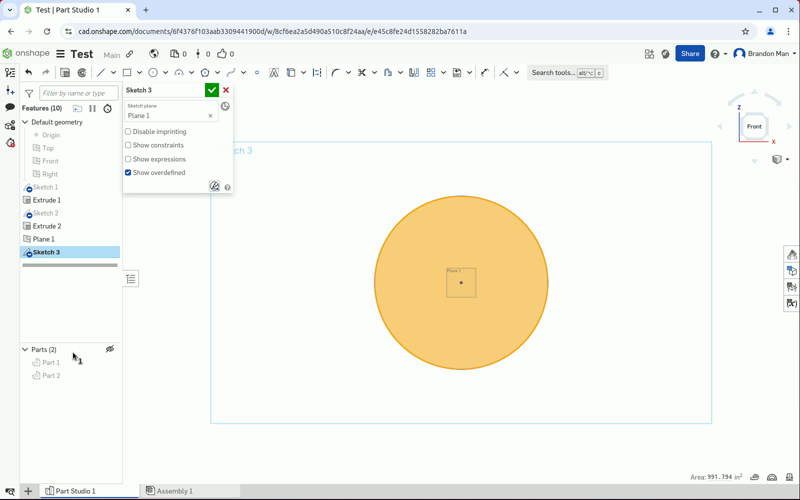
key(shift+y)
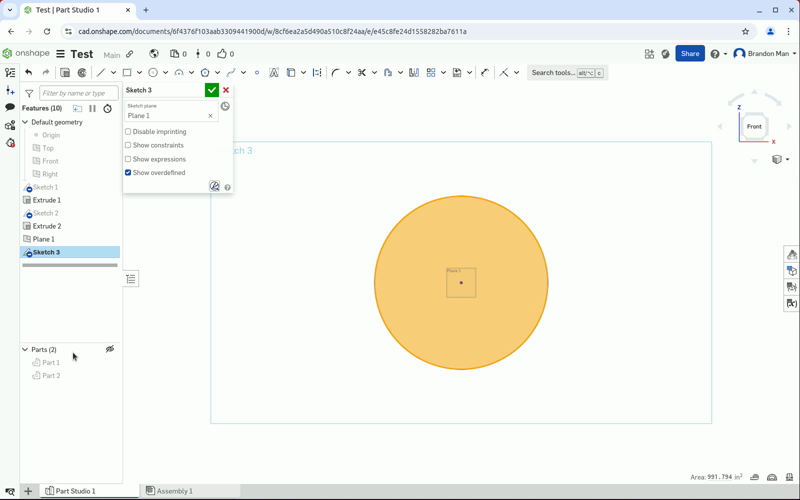
key(shift+e)
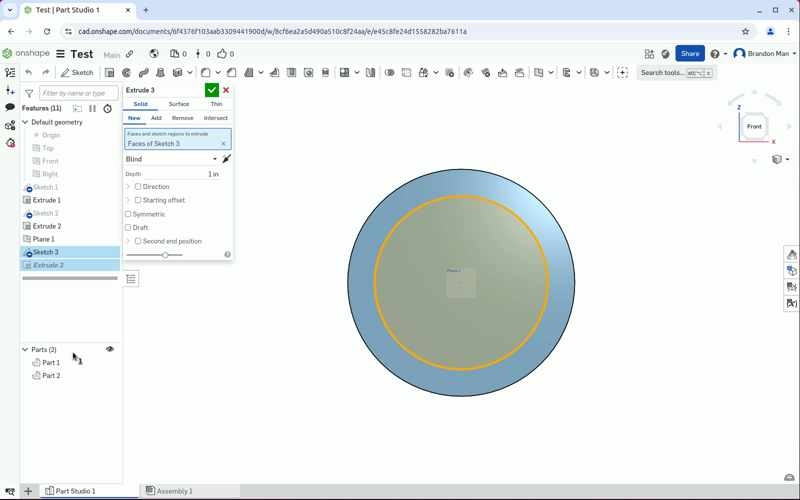
mouse_move(143, 106)
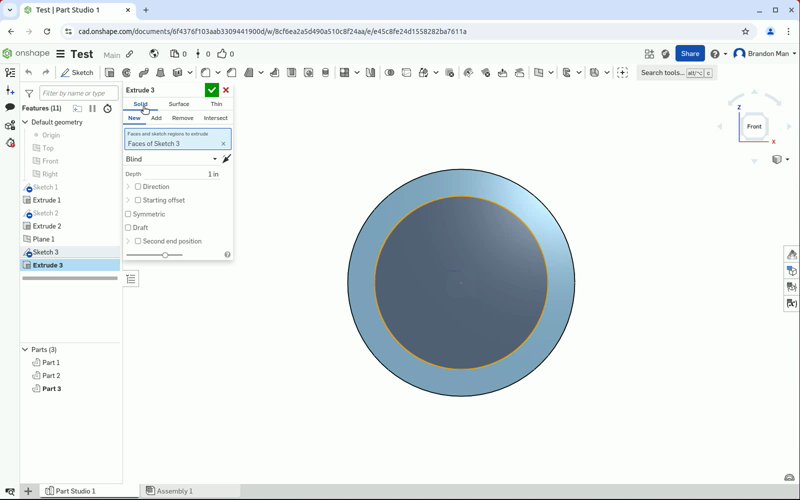
click(143, 106)
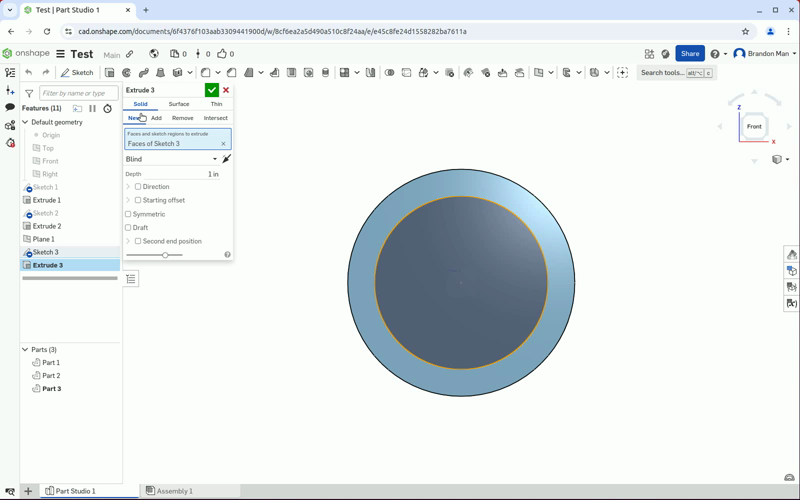
mouse_move(137, 120)
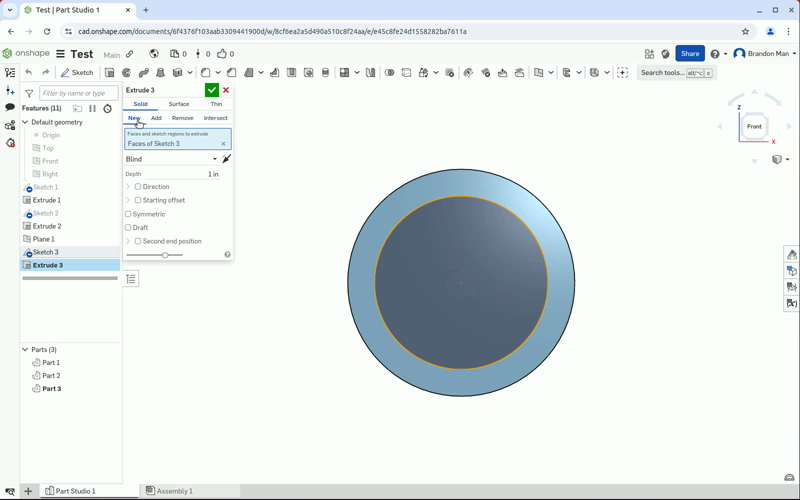
click(137, 120)
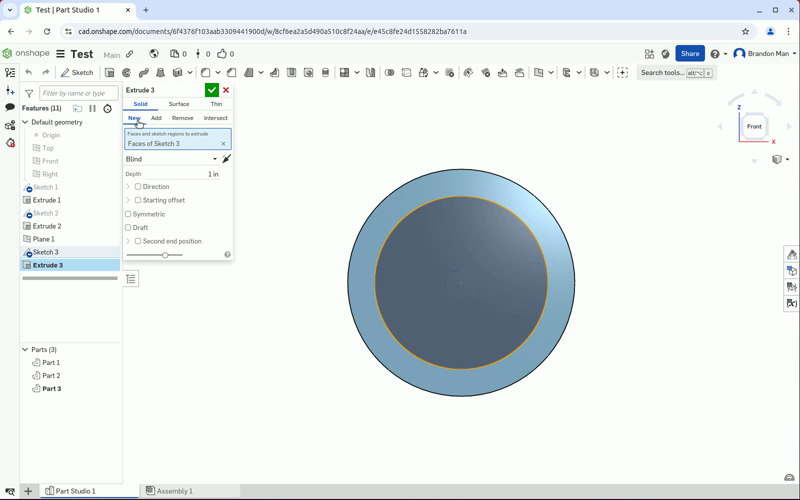
key(tab, 4)
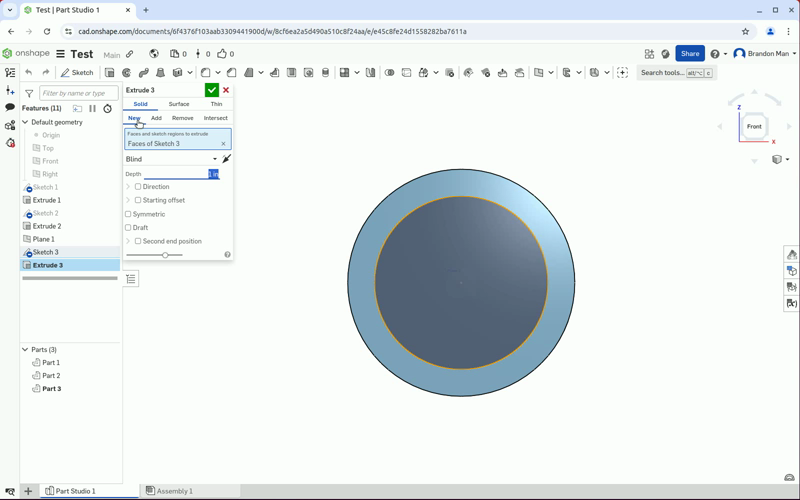
text(9.869)
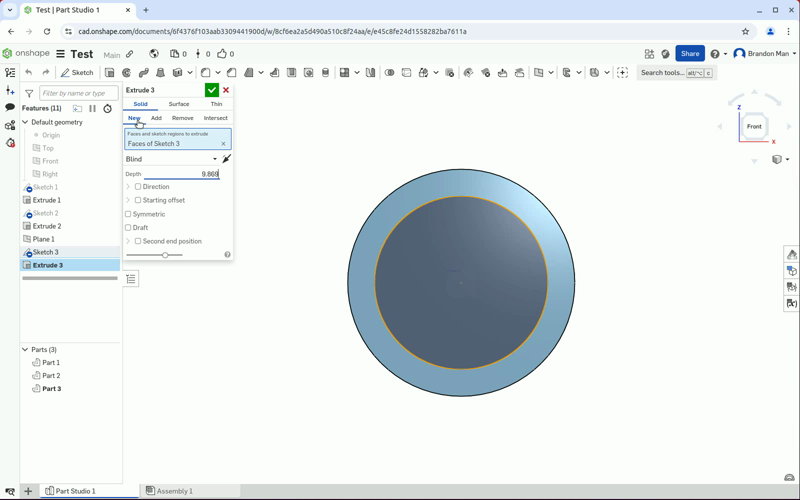
key(enter)
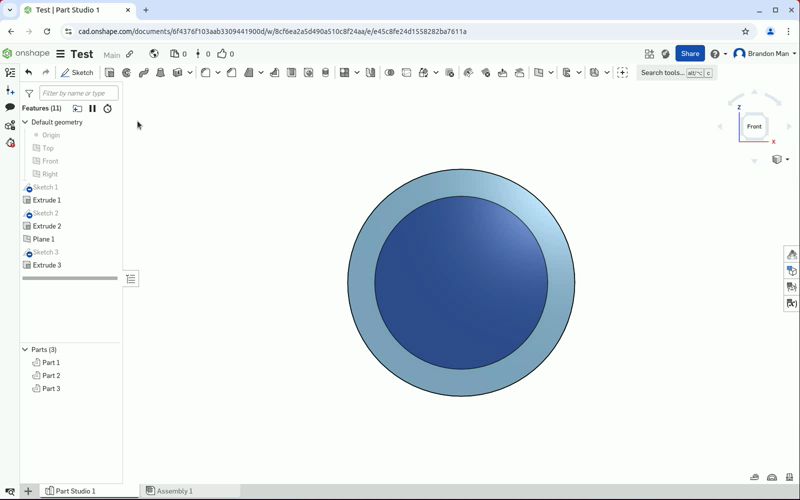
key(shift+h)
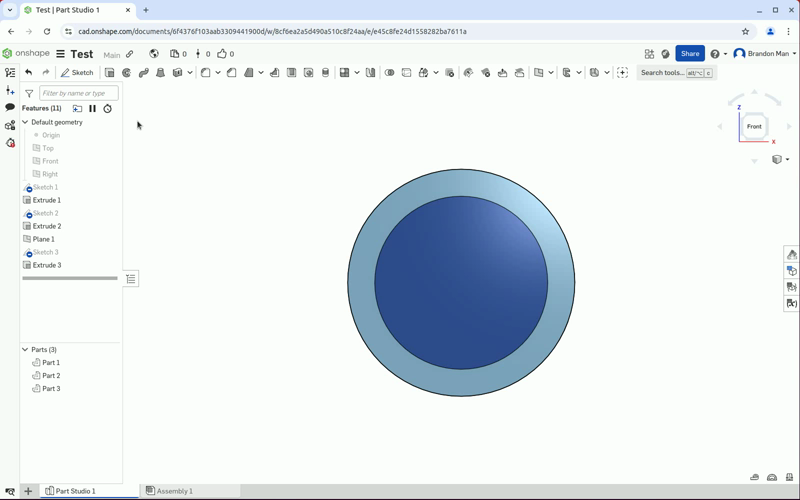
key(shift+h)
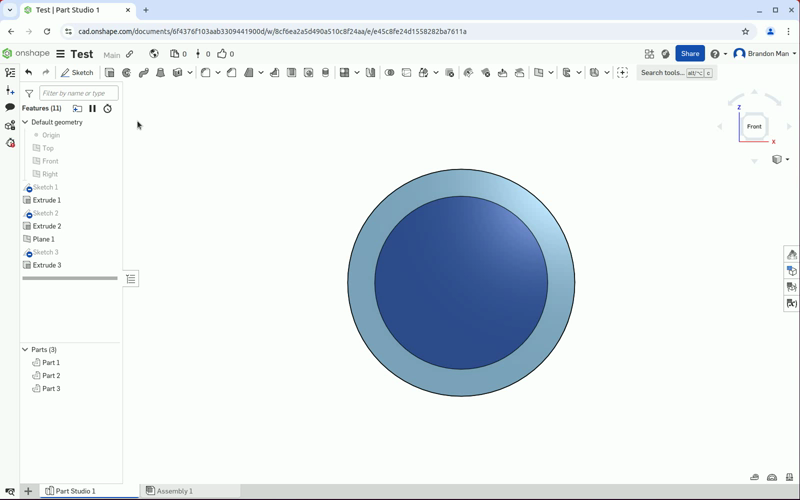
mouse_move(73, 189)
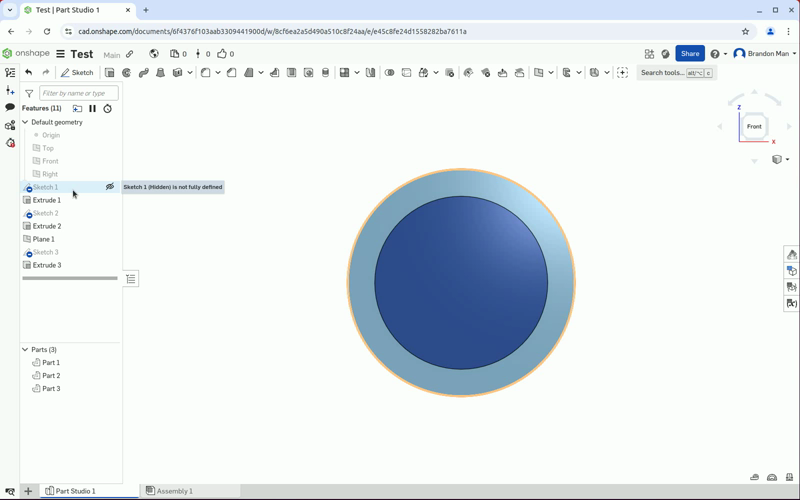
click(73, 189)
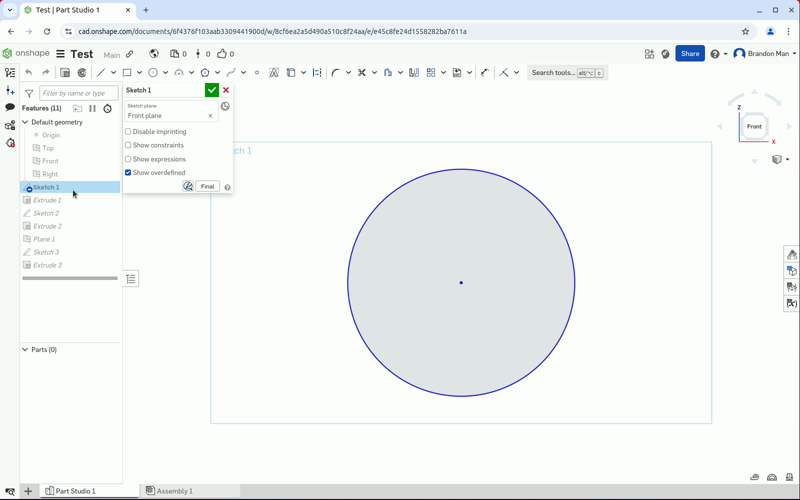
mouse_move(229, 92)
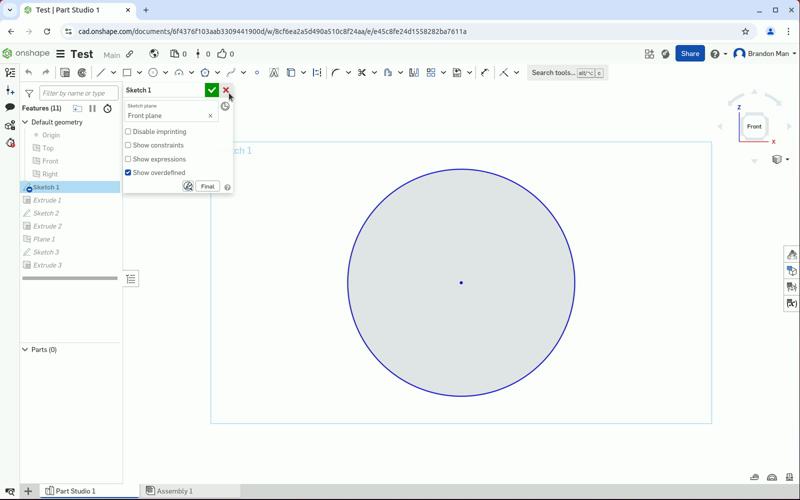
click(229, 92)
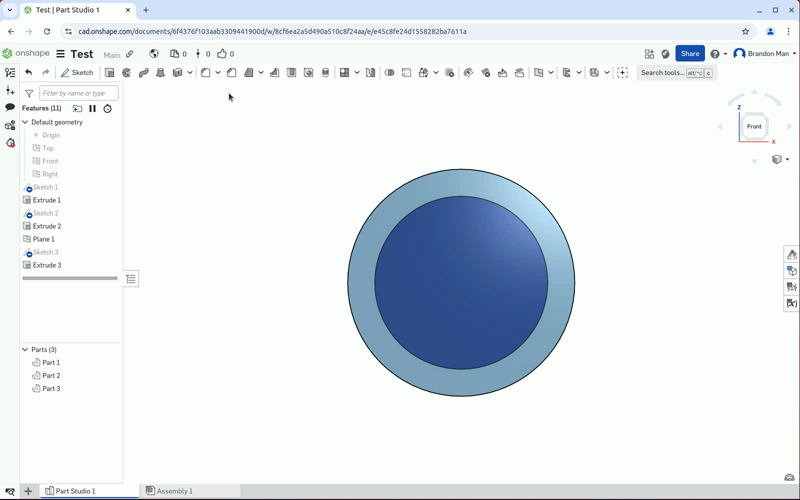
mouse_move(541, 75)
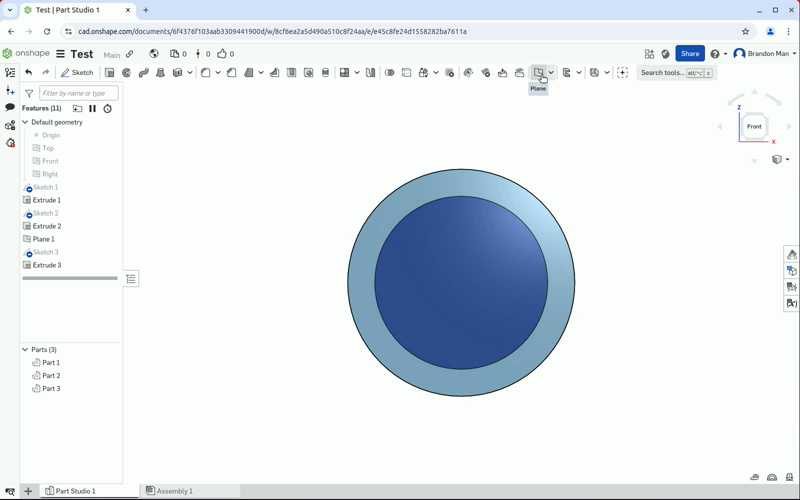
click(541, 75)
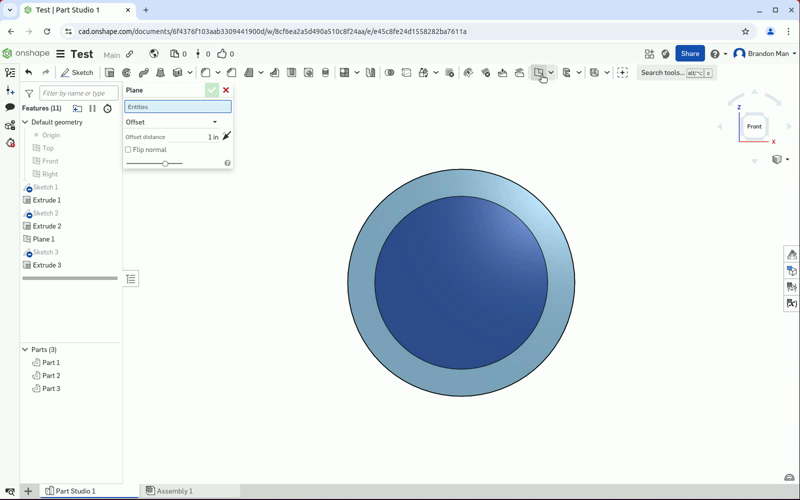
mouse_move(73, 163)
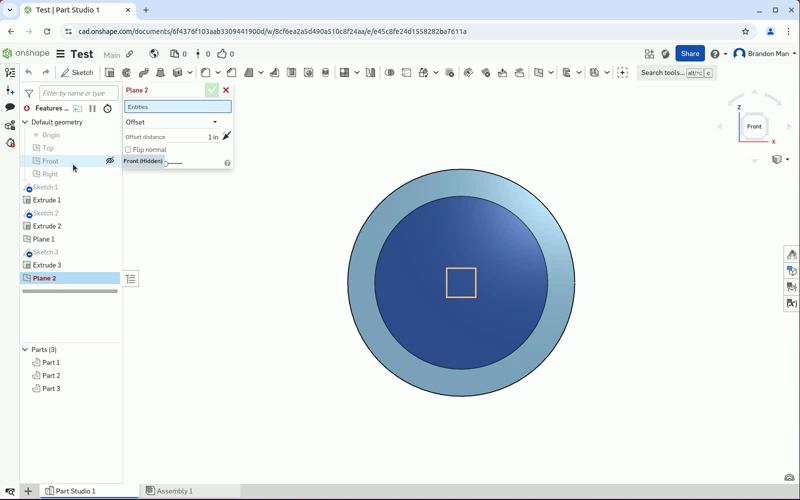
click(73, 163)
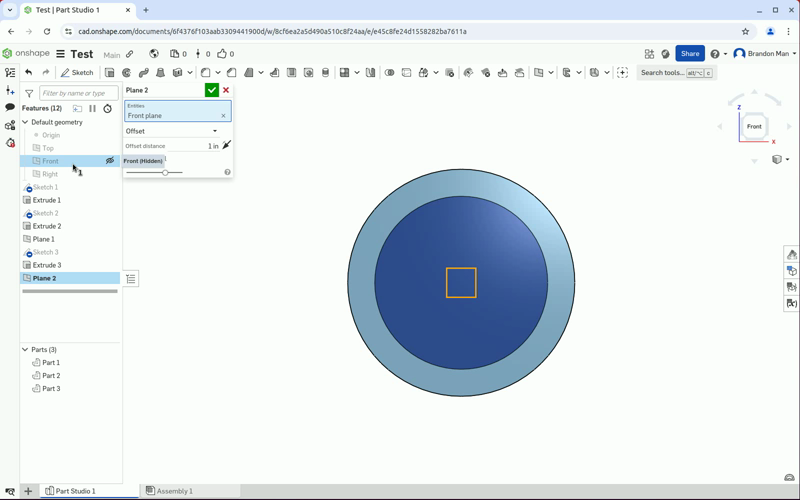
key(tab, 2)
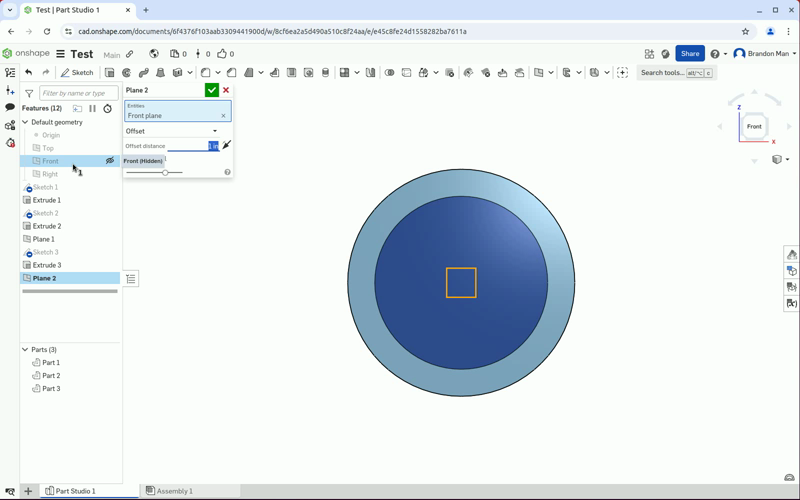
text(12.263)
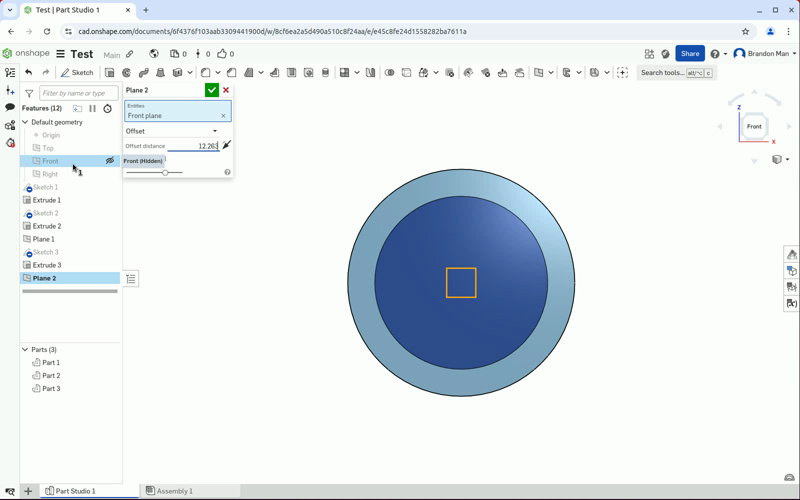
key(enter, 2)
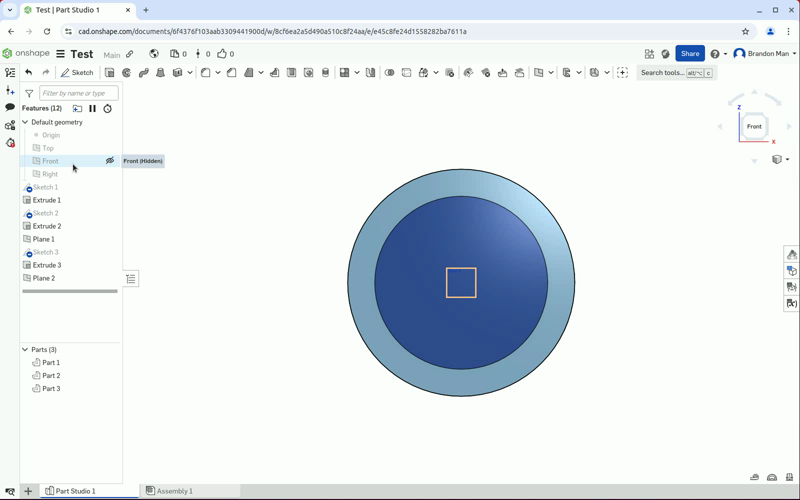
key(shift+s)
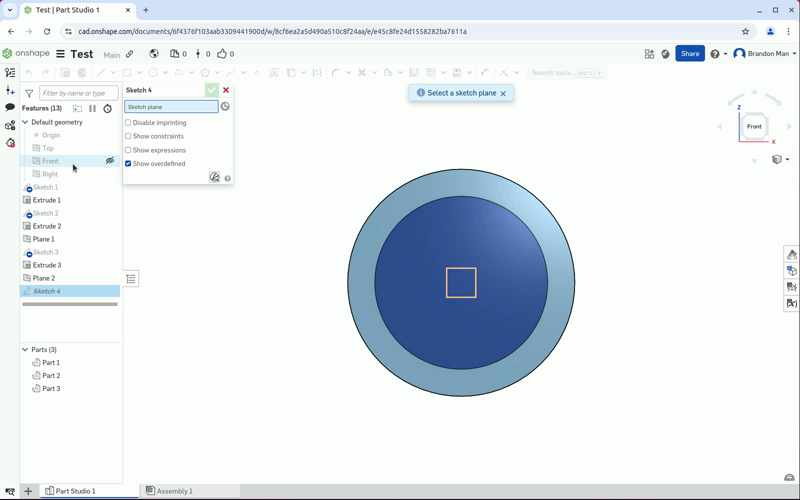
mouse_move(73, 280)
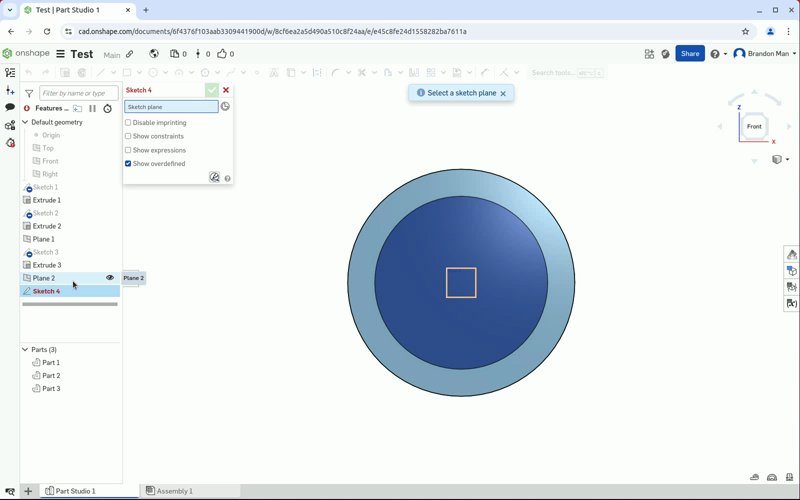
click(73, 280)
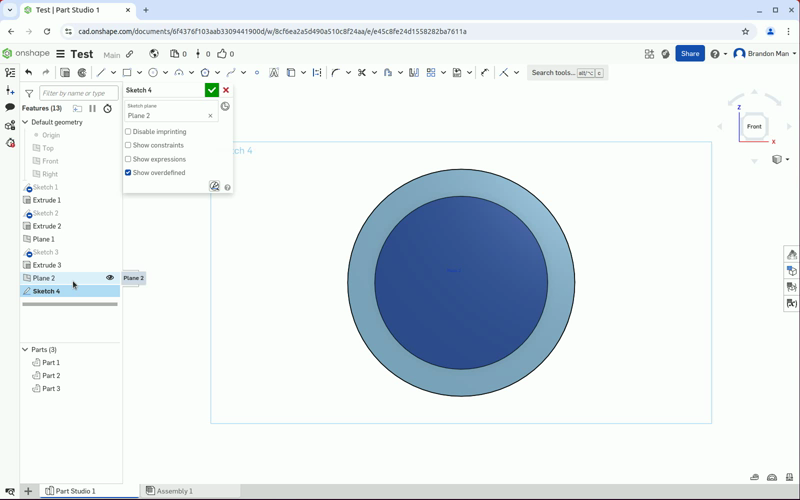
mouse_move(73, 352)
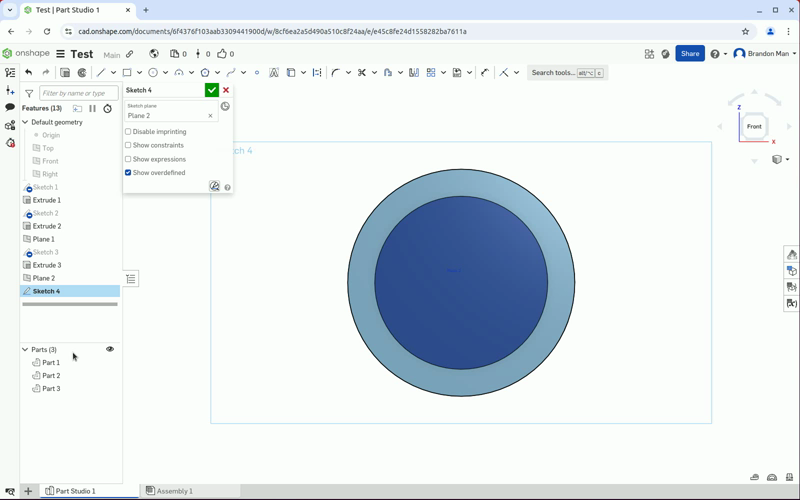
key(y)
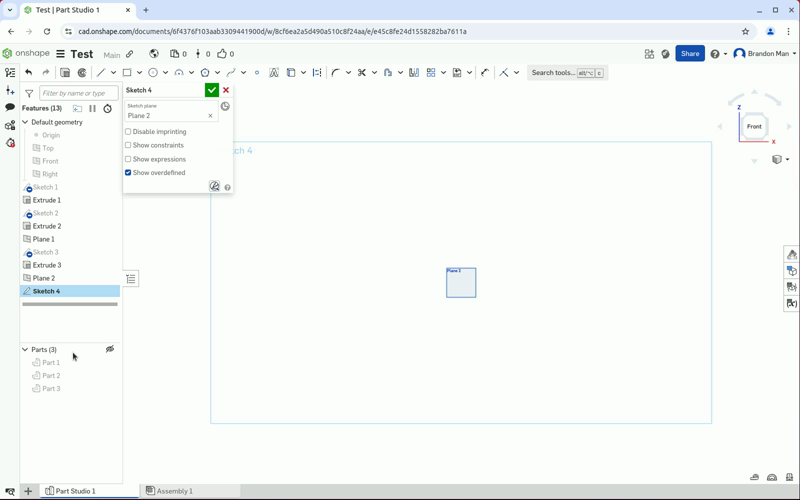
key(c)
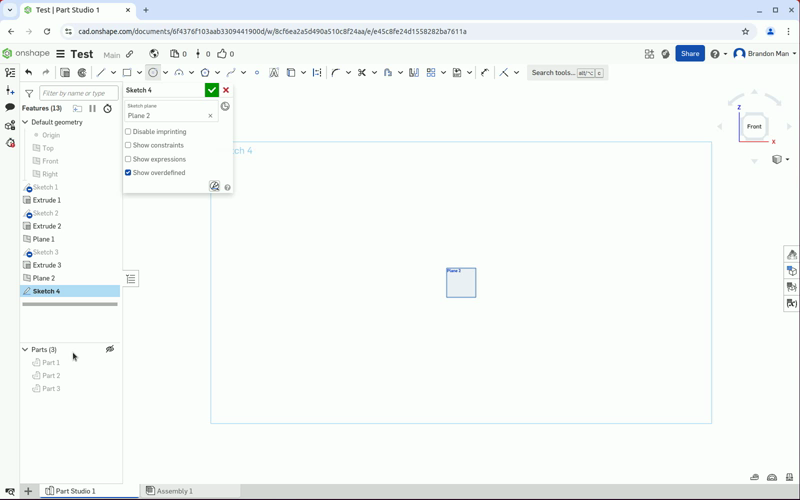
key_down(shift)
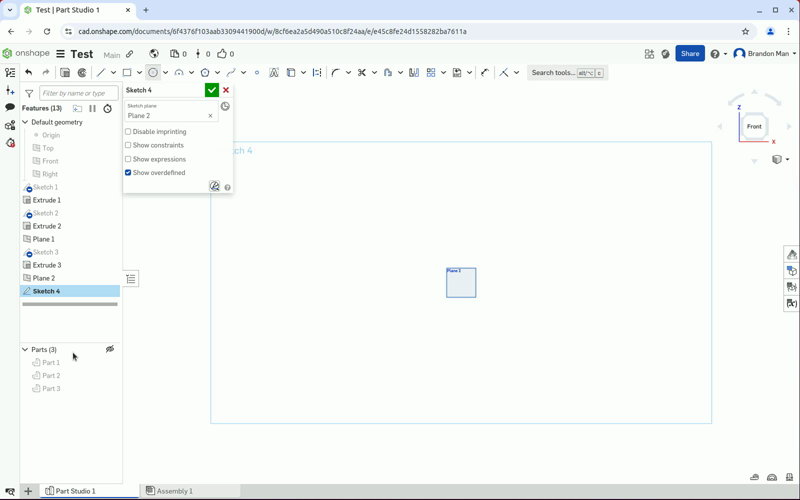
mouse_move(461, 282)
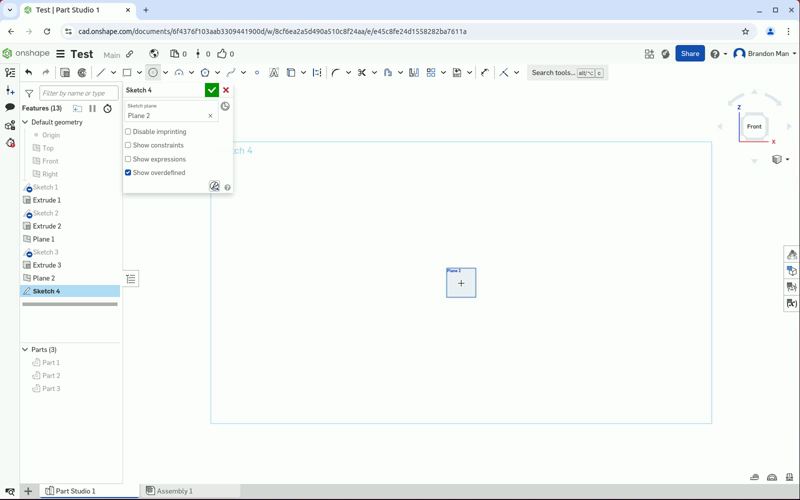
click(461, 282)
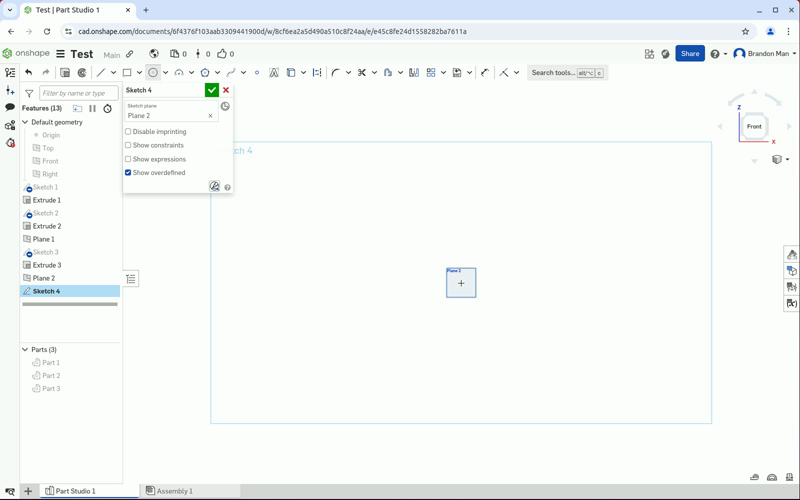
key_up(shift)
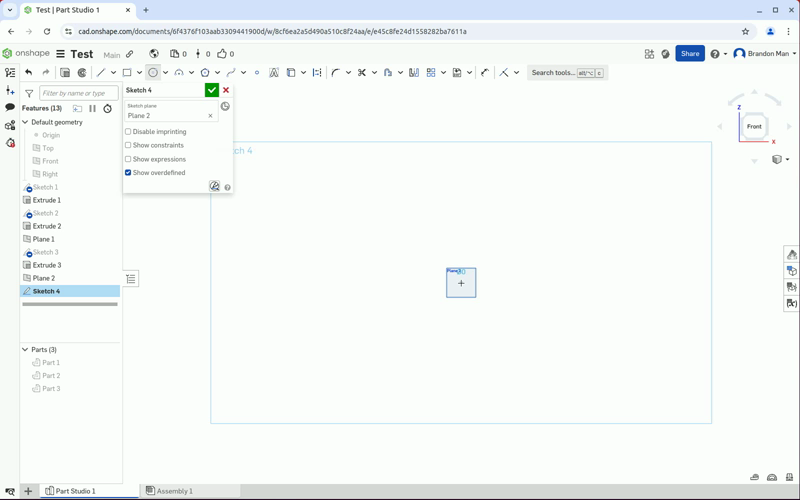
mouse_move(538, 282)
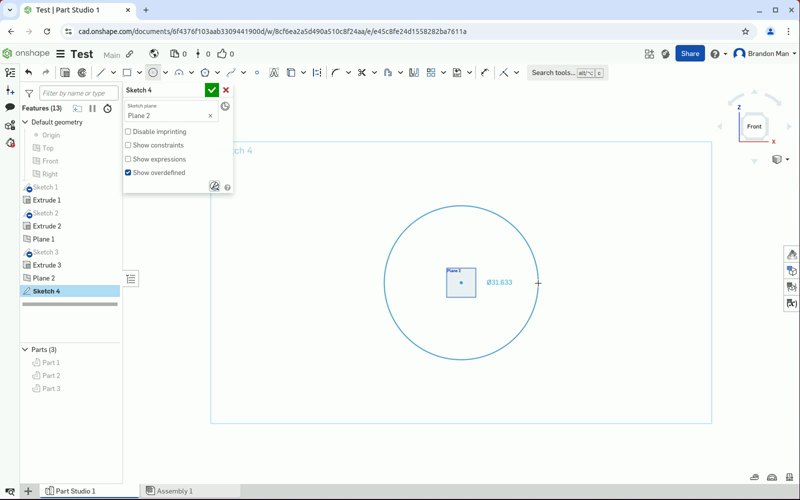
click(538, 282)
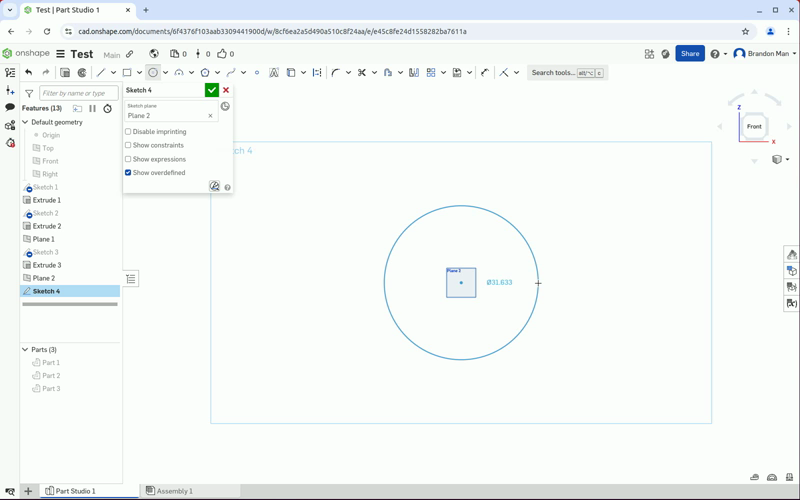
key(esc)
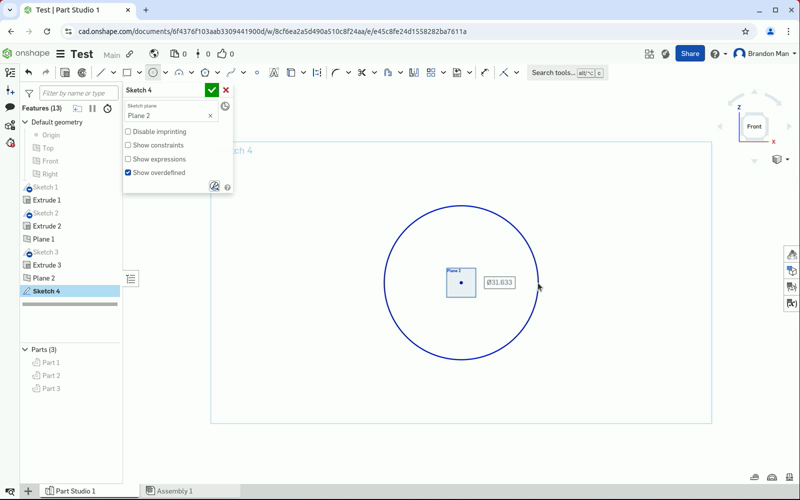
mouse_move(431, 238)
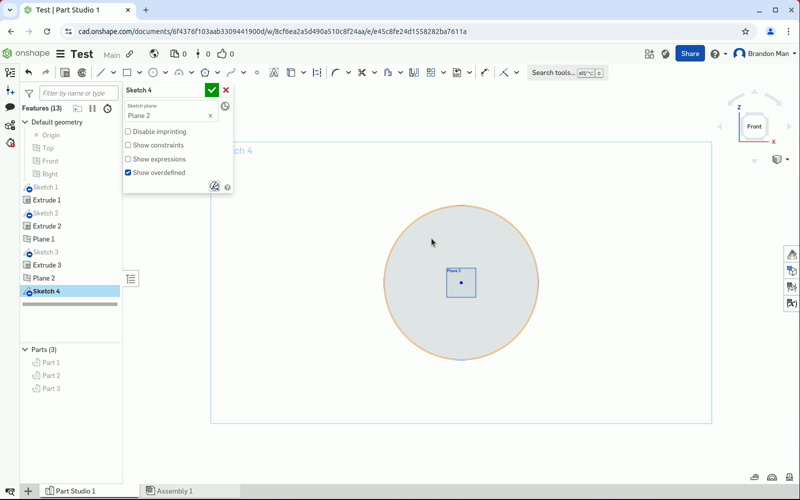
click(431, 238)
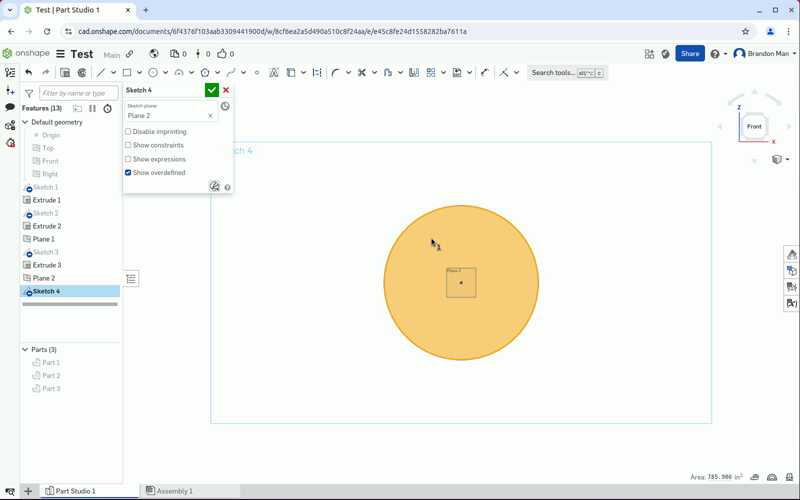
mouse_move(73, 352)
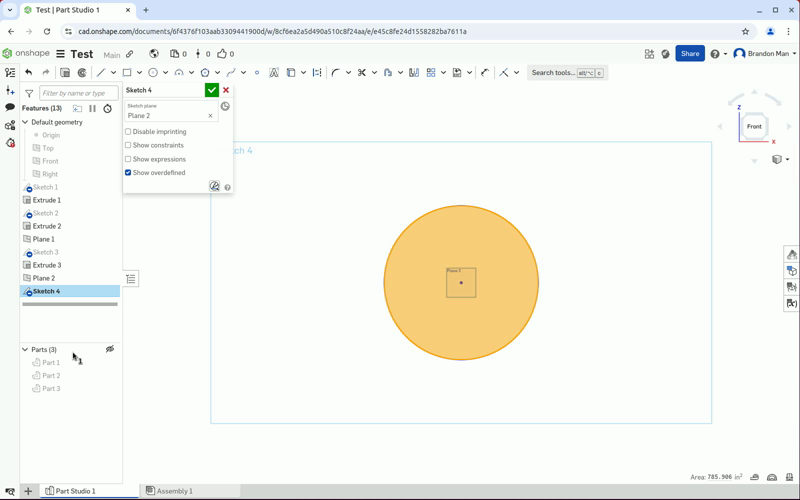
key(shift+y)
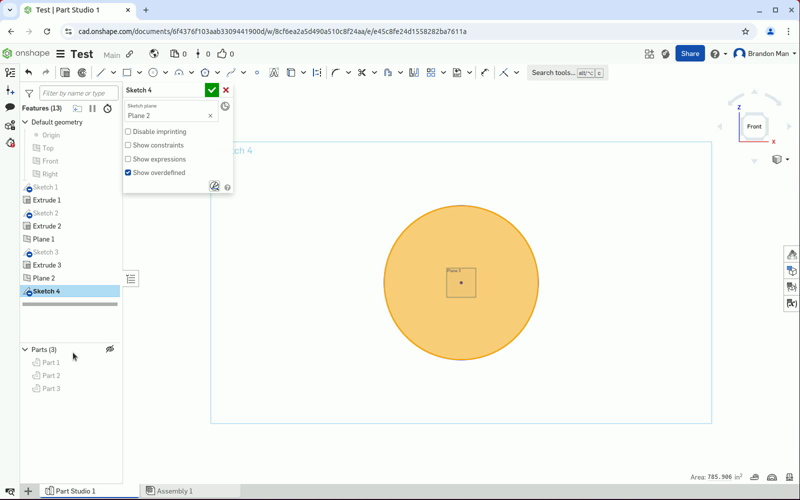
key(shift+e)
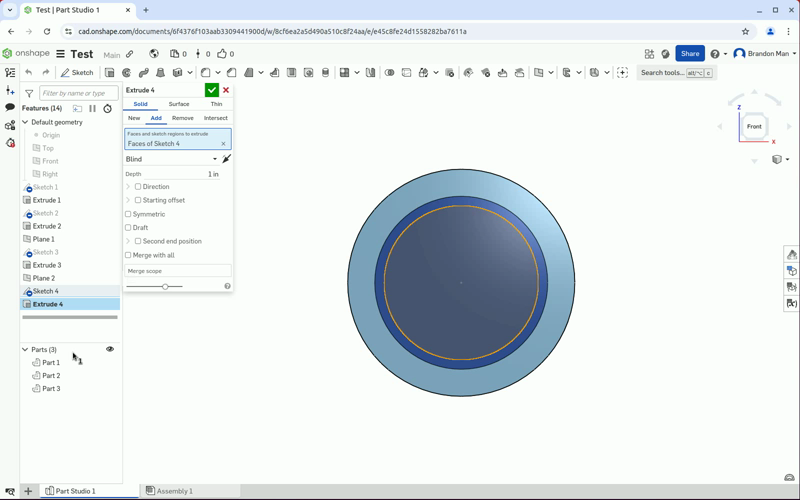
mouse_move(143, 106)
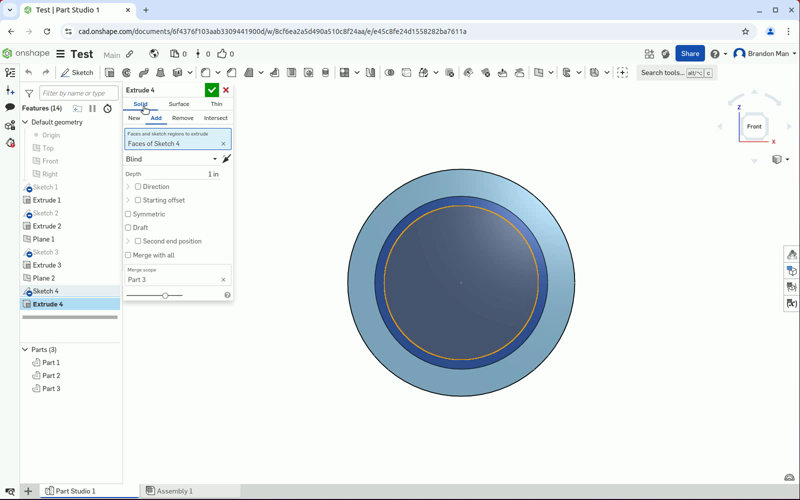
click(143, 106)
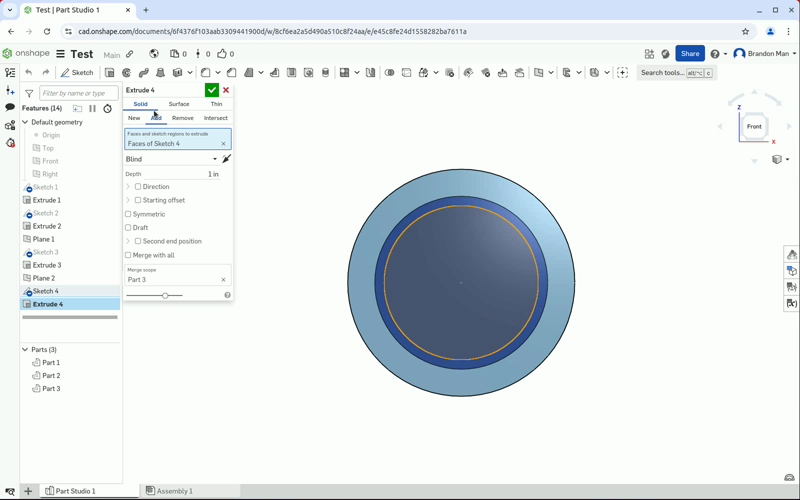
mouse_move(186, 120)
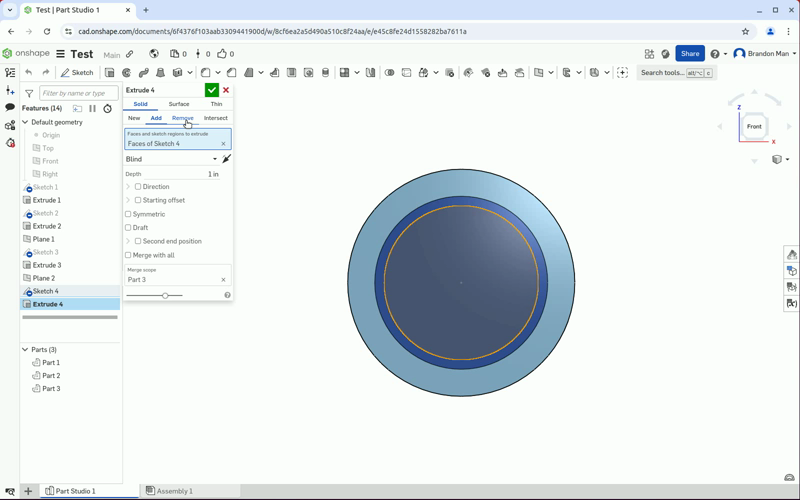
click(186, 120)
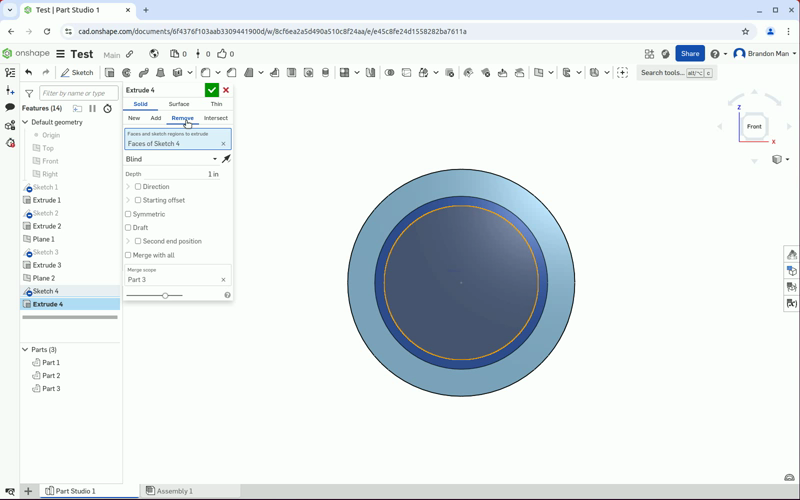
key(tab, 4)
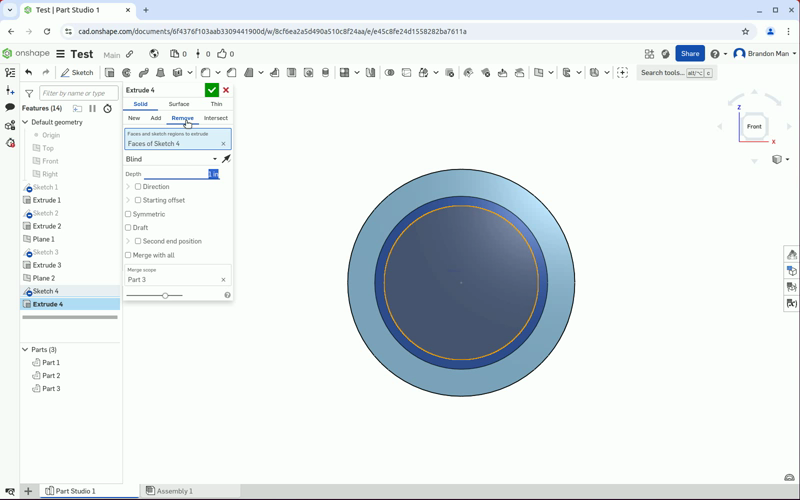
text(3.611)
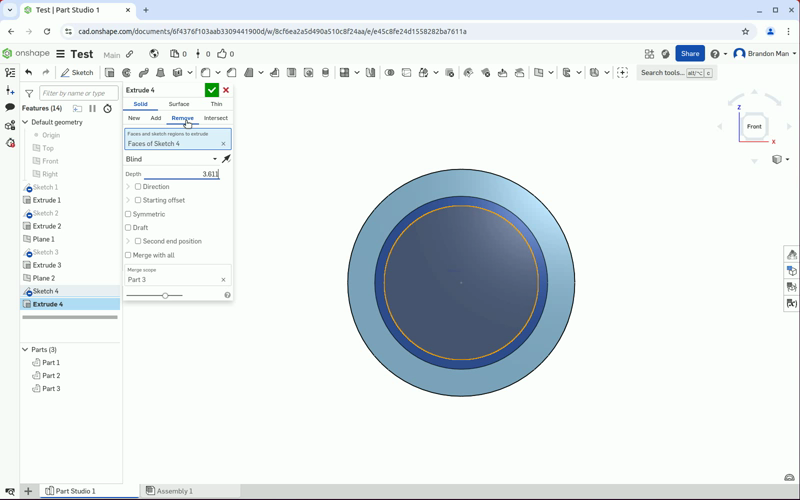
key(tab, 6)
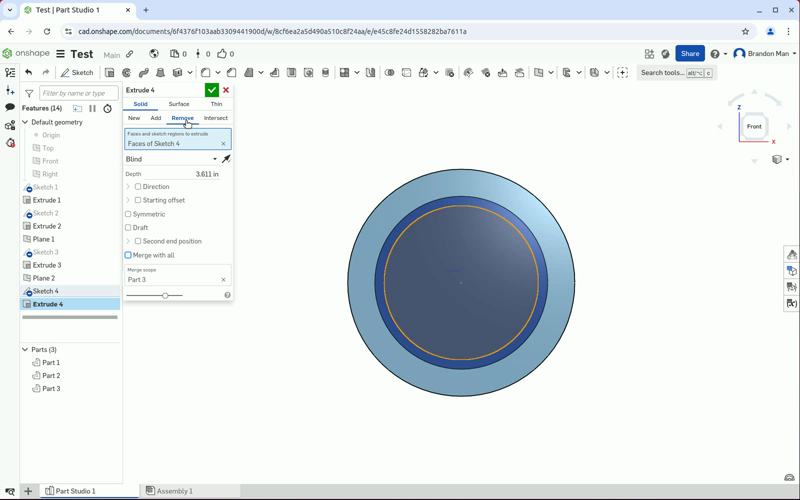
key(space)
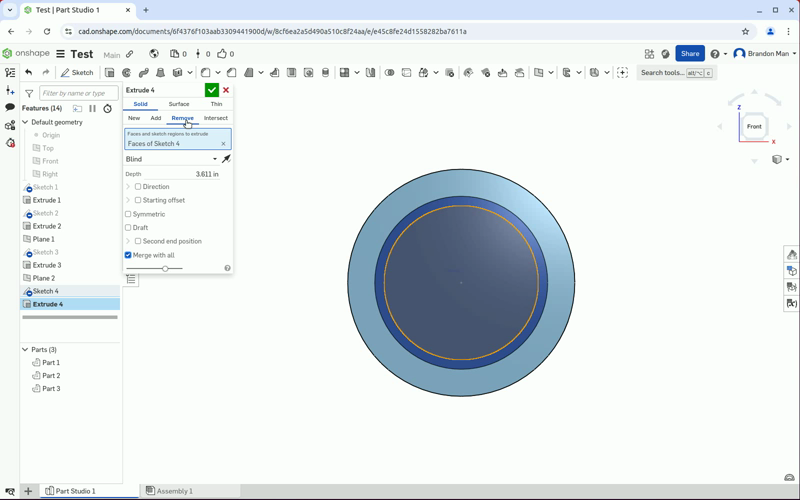
key(enter)
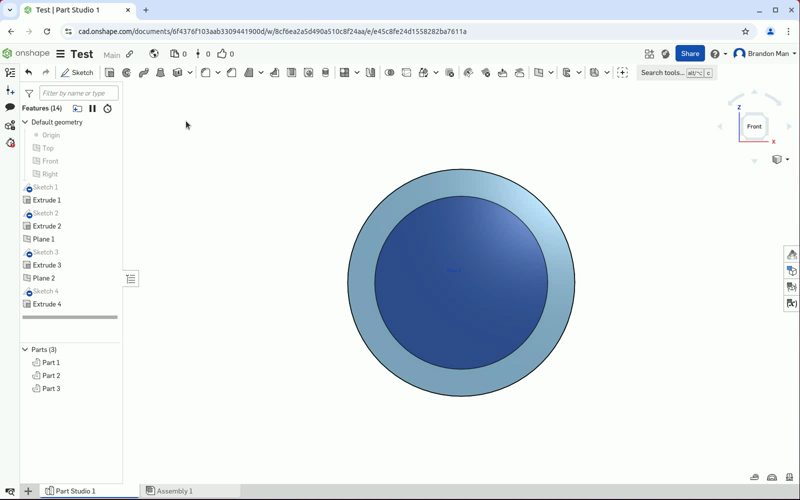
key(shift+h)
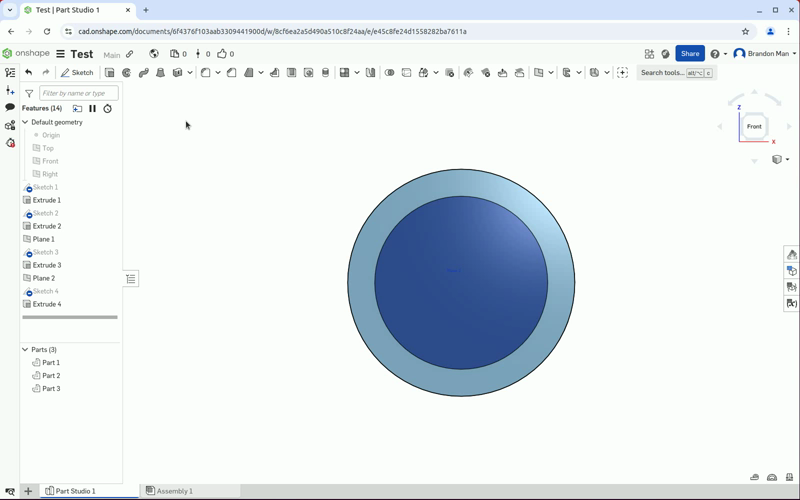
key(shift+h)
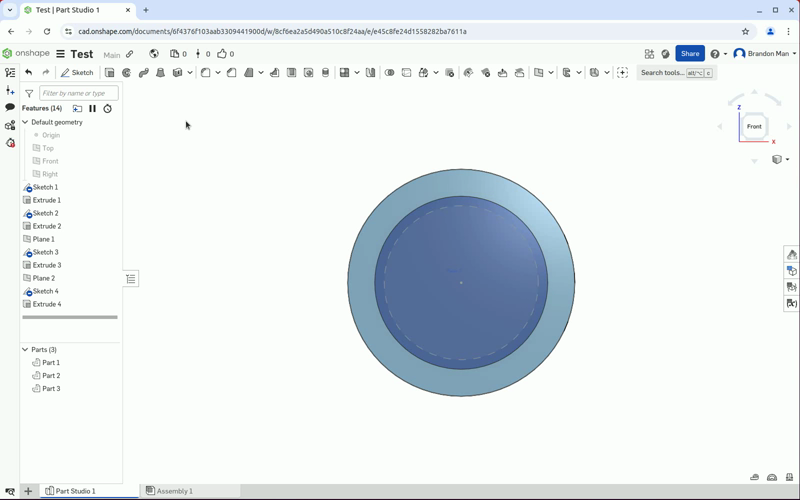
key(shift+7)
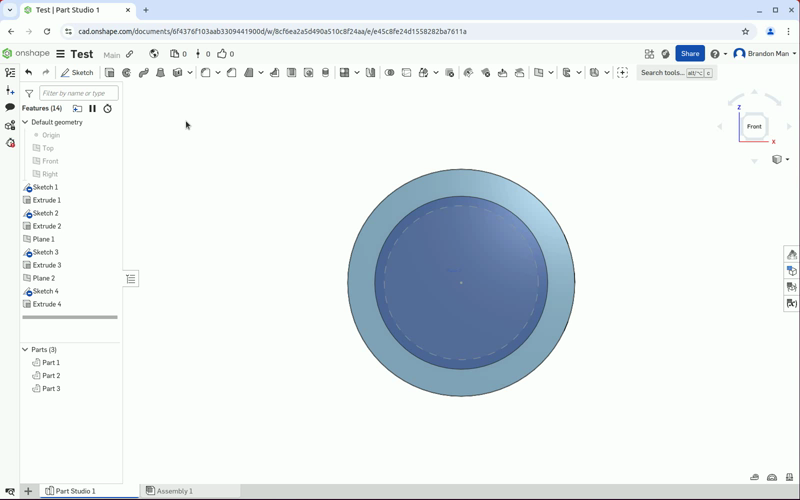
key(left, 2)
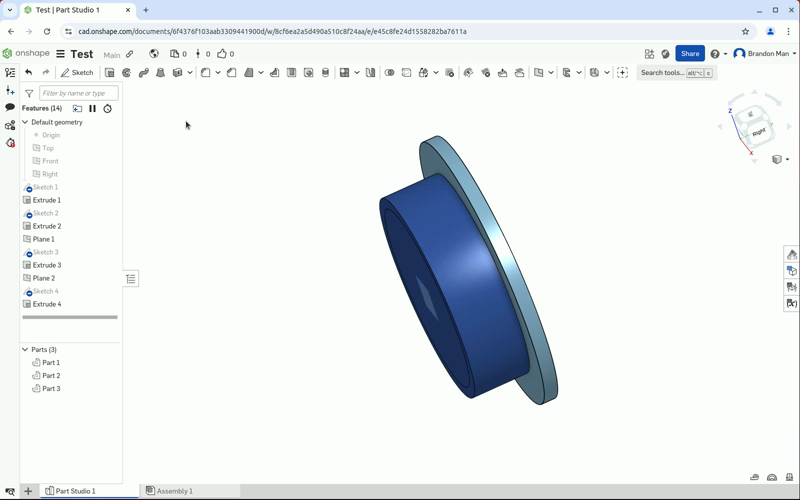
key(down, 2)
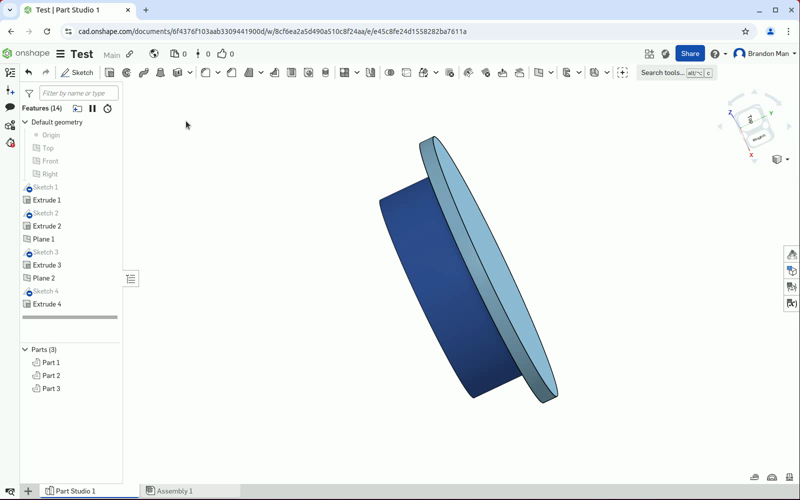
key(up, 2)
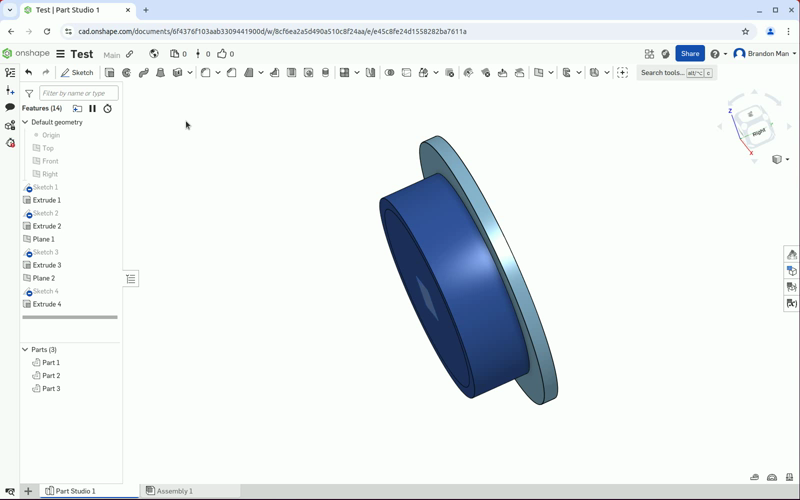
key(right, 2)
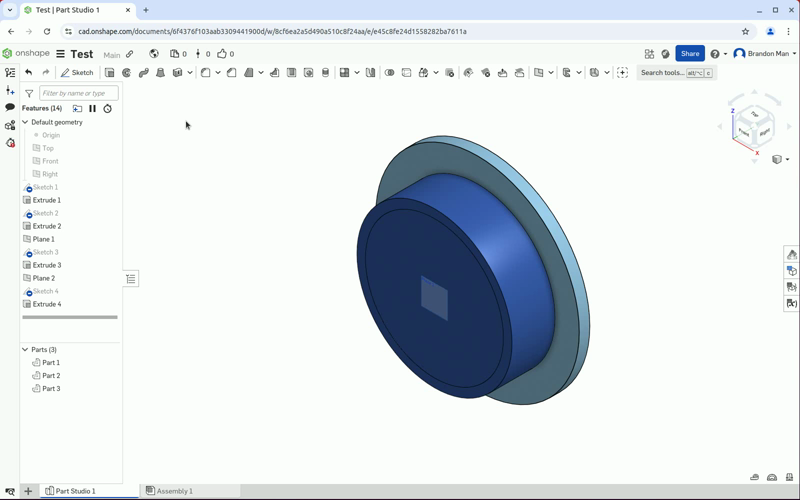
mouse_move(73, 189)
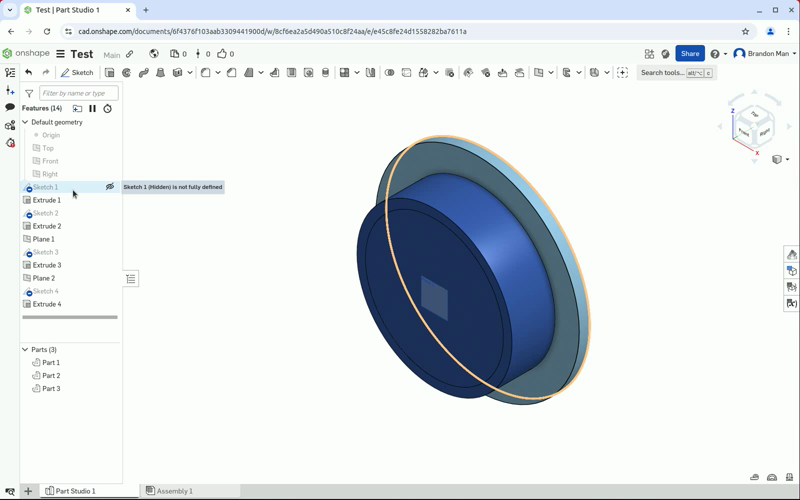
click(73, 189)